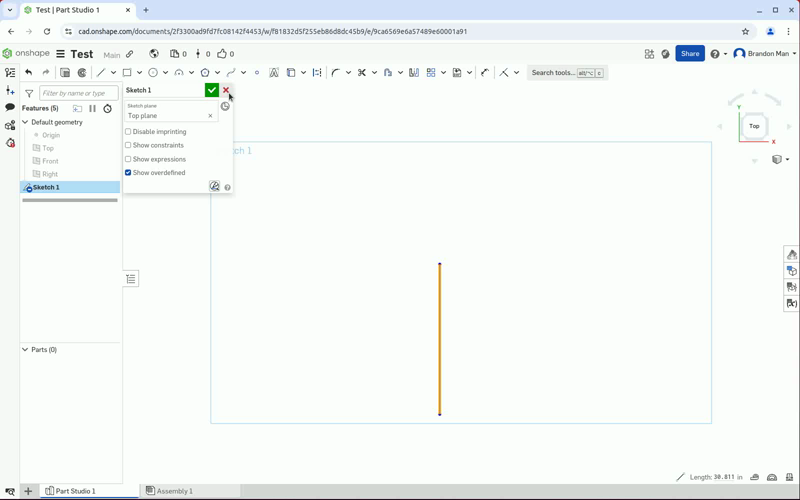
key(shift+h)
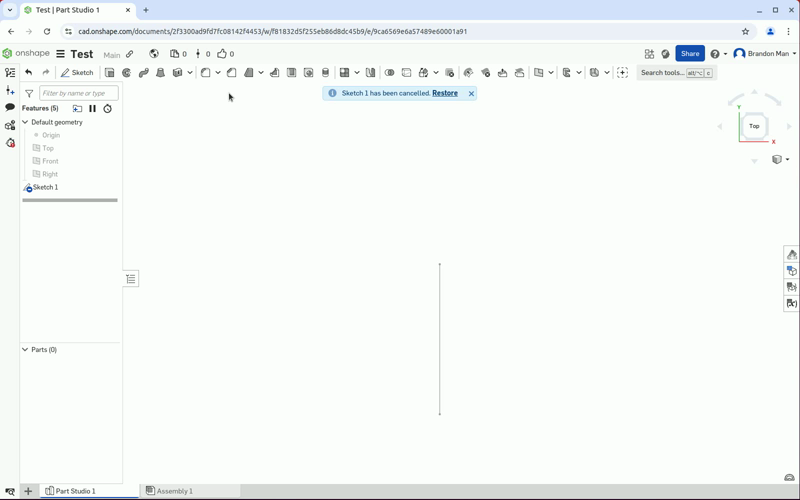
mouse_move(73, 352)
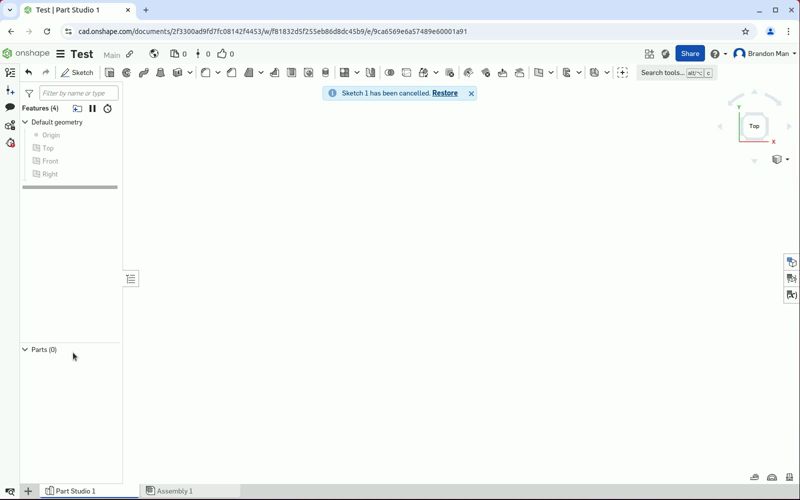
key(y)
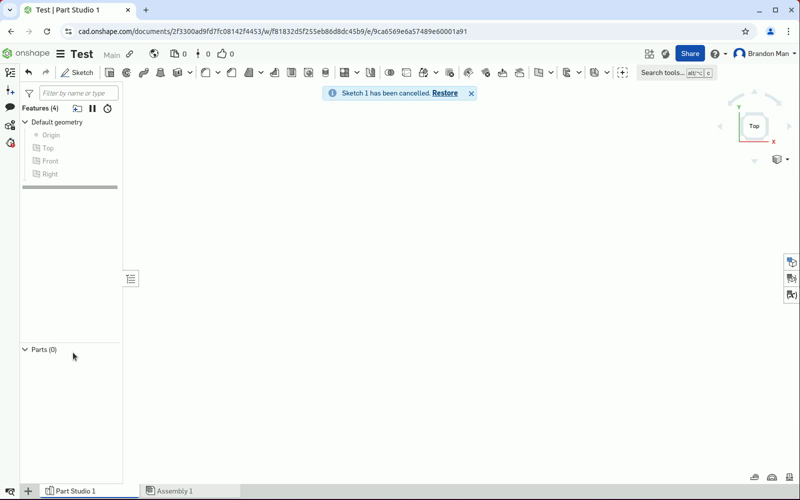
key(shift+p)
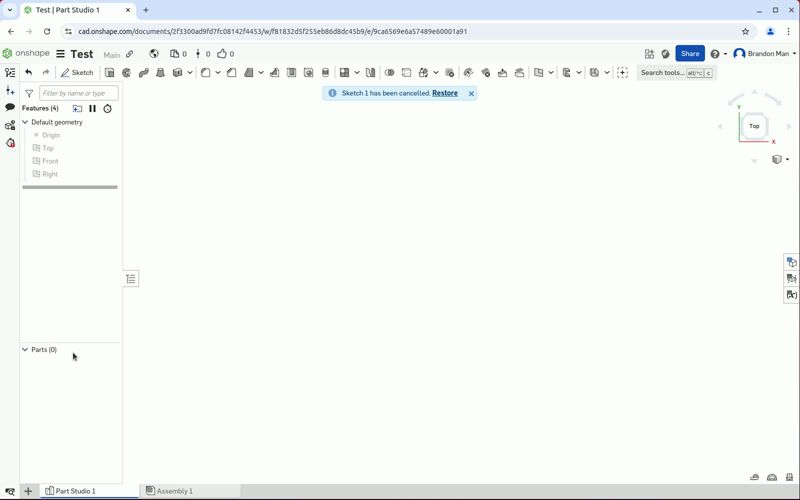
key(space)
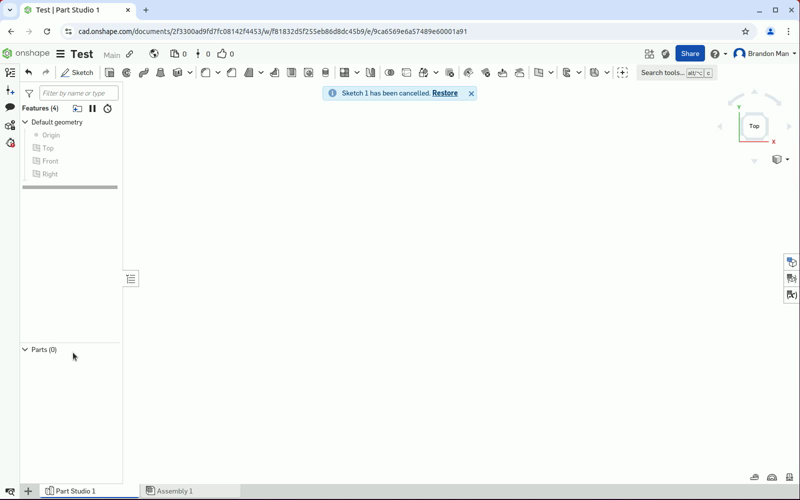
key_down(shift)
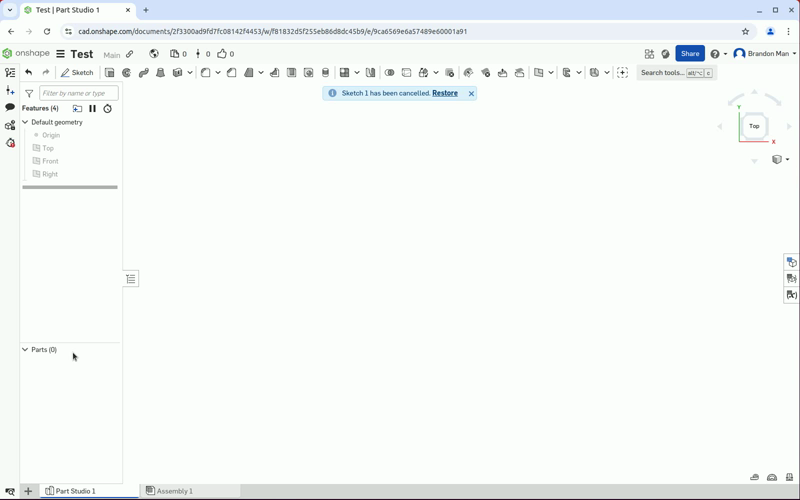
key(up)
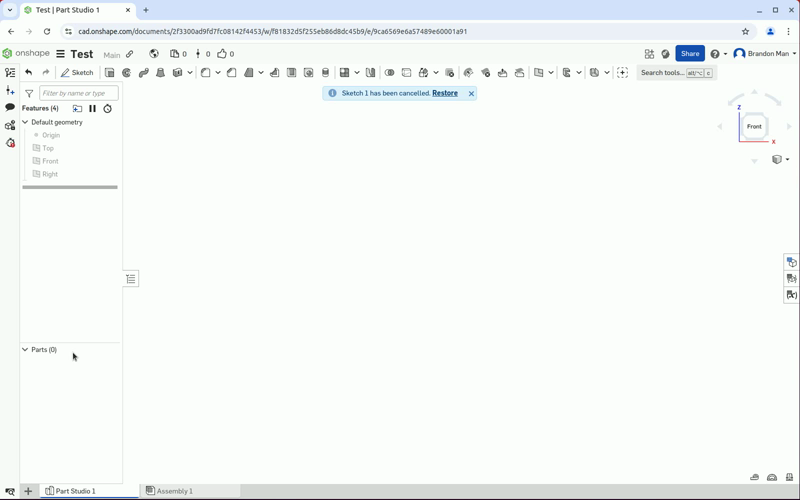
key_up(shift)
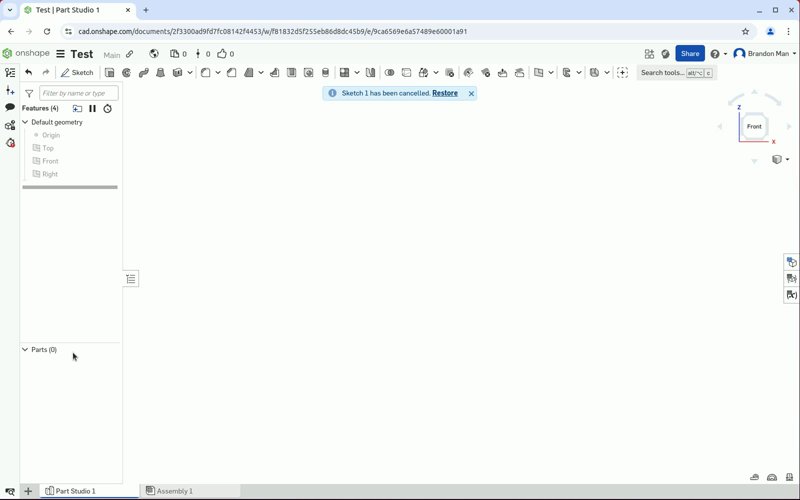
mouse_move(73, 352)
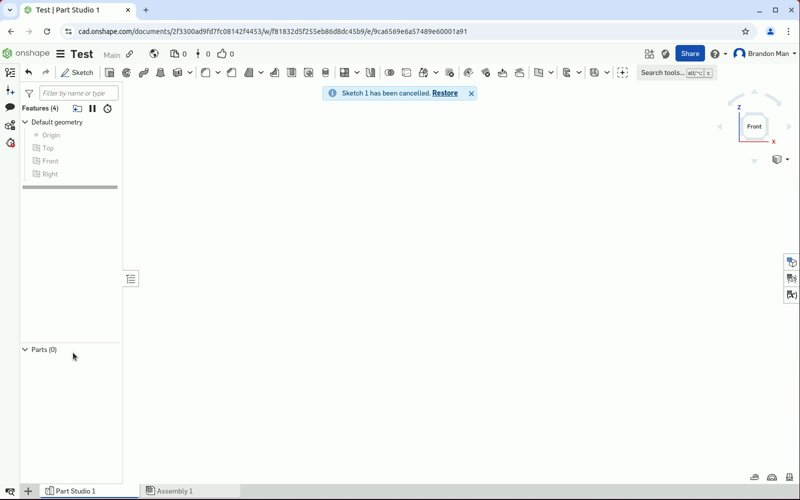
key(shift+y)
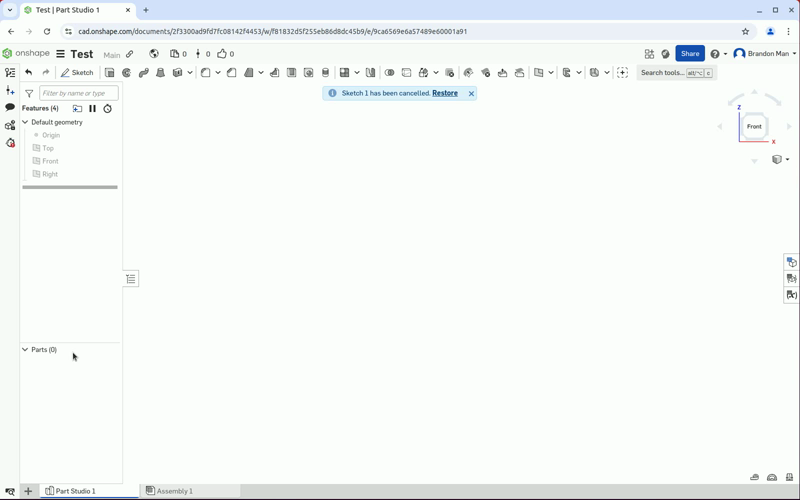
key(shift+s)
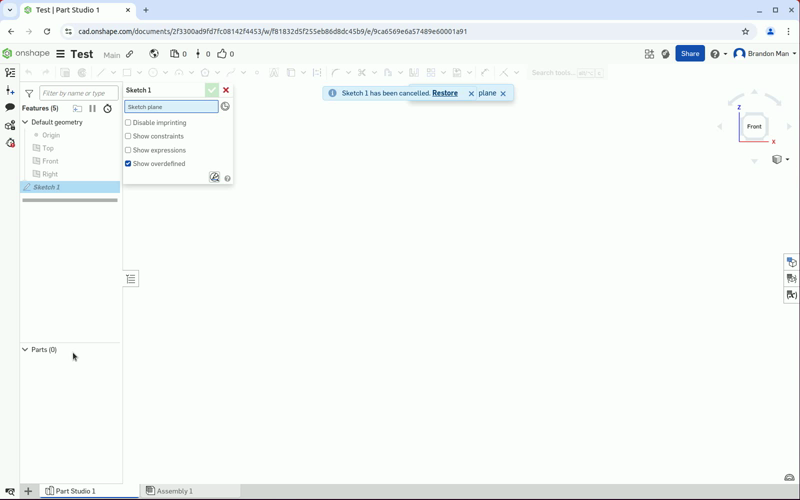
mouse_move(73, 163)
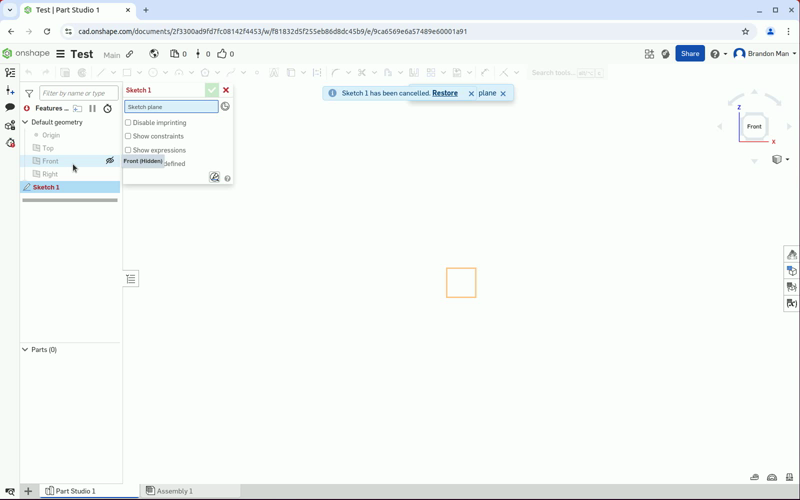
click(73, 163)
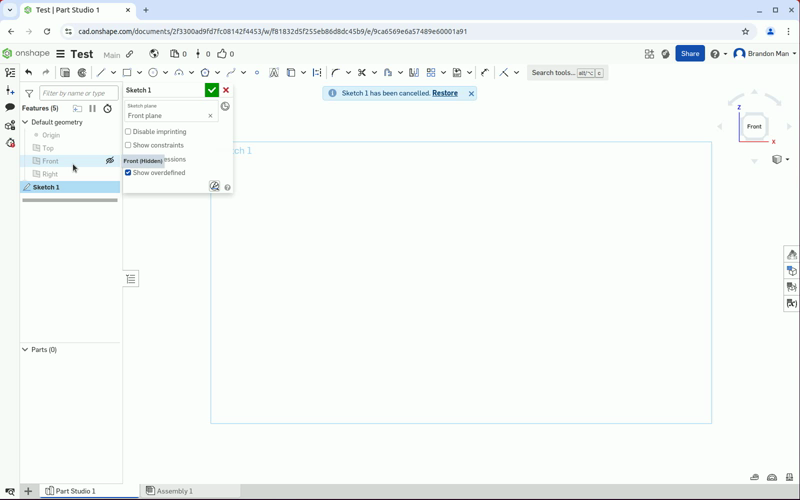
mouse_move(73, 352)
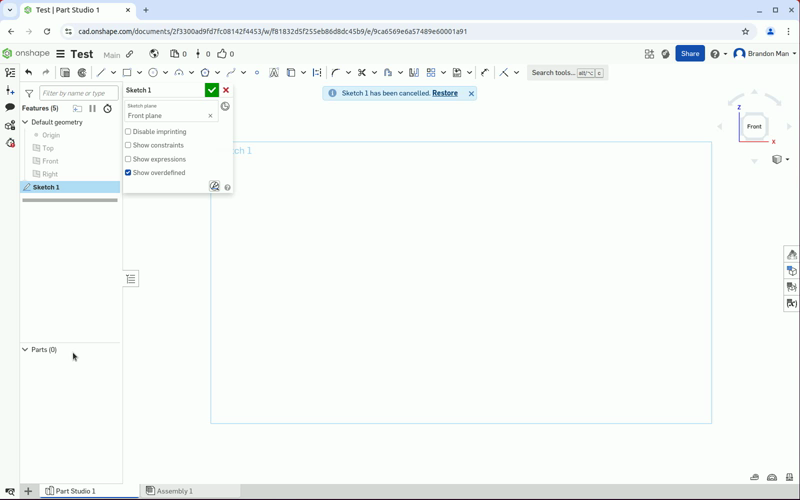
key(y)
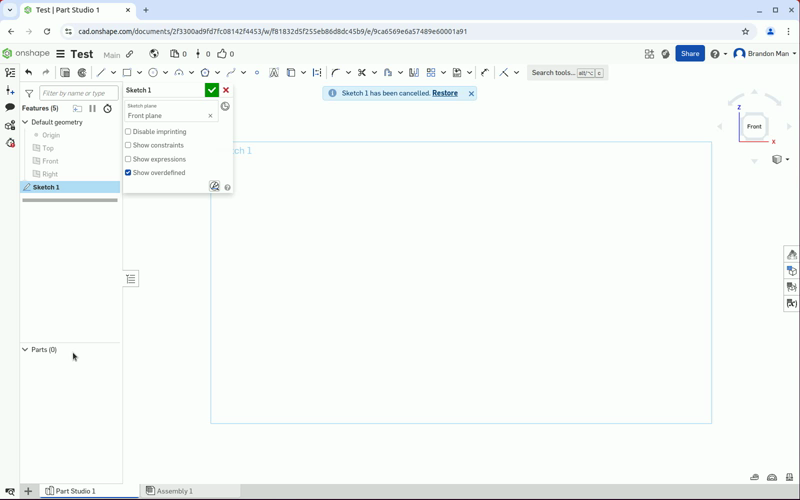
key(l)
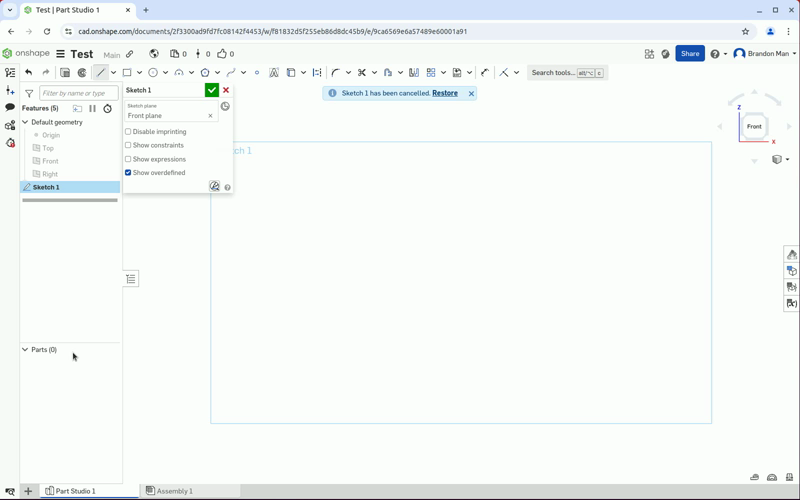
key_down(shift)
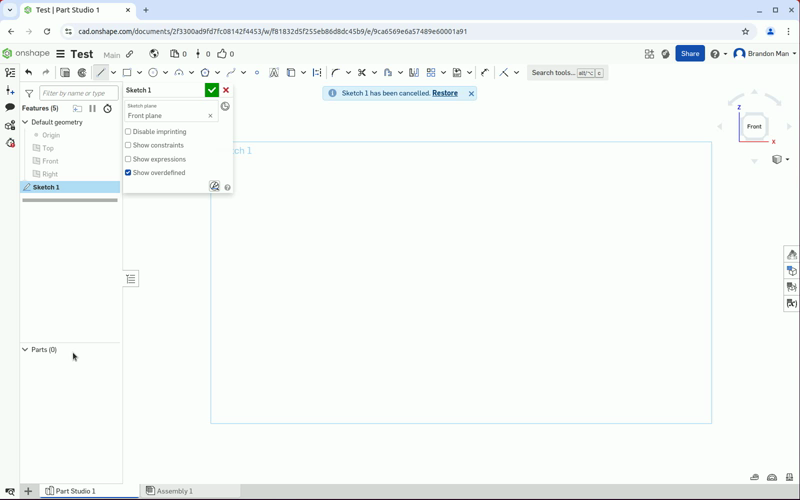
mouse_move(350, 282)
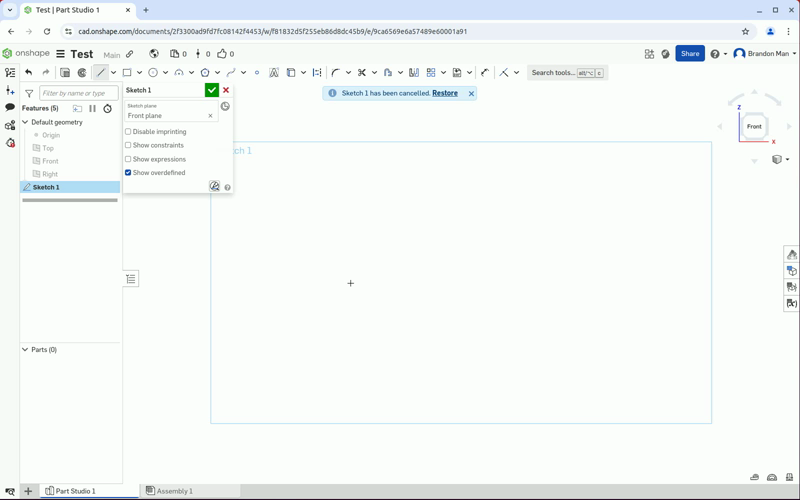
click(350, 282)
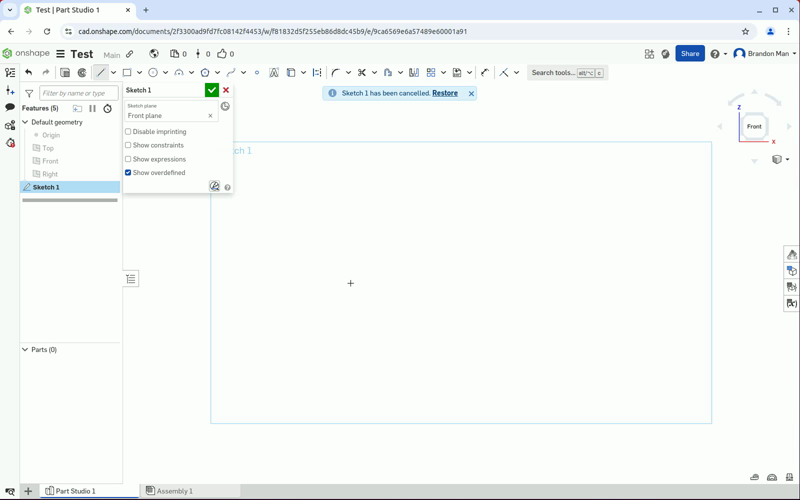
key_up(shift)
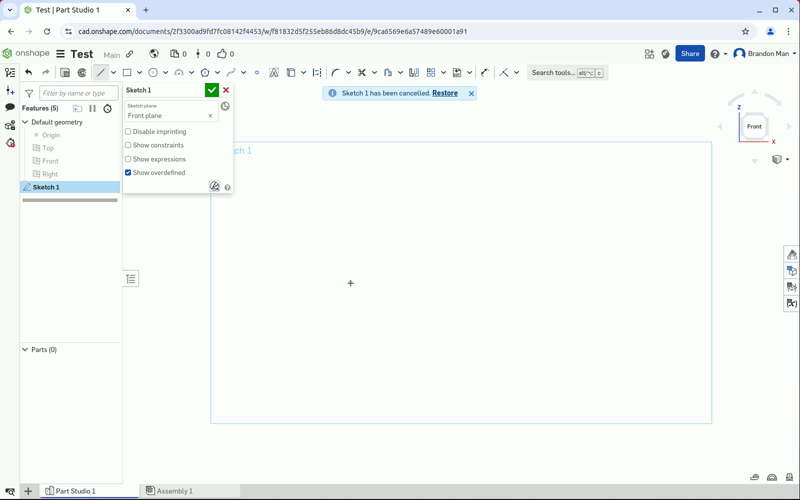
key_down(shift)
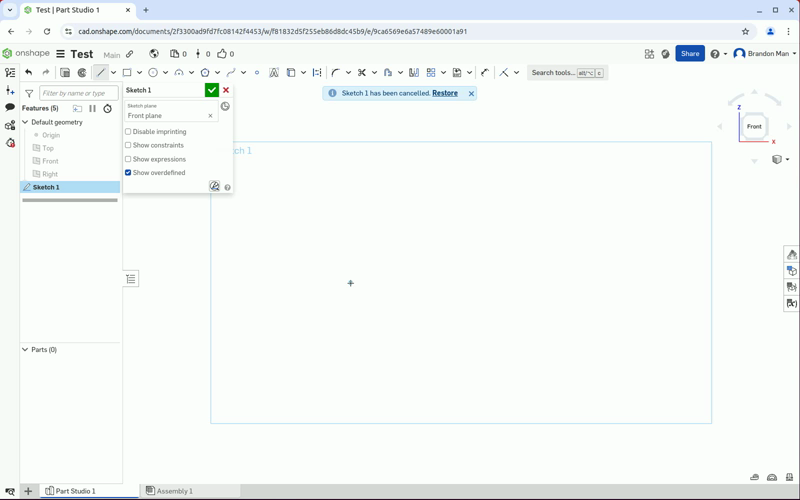
mouse_move(380, 282)
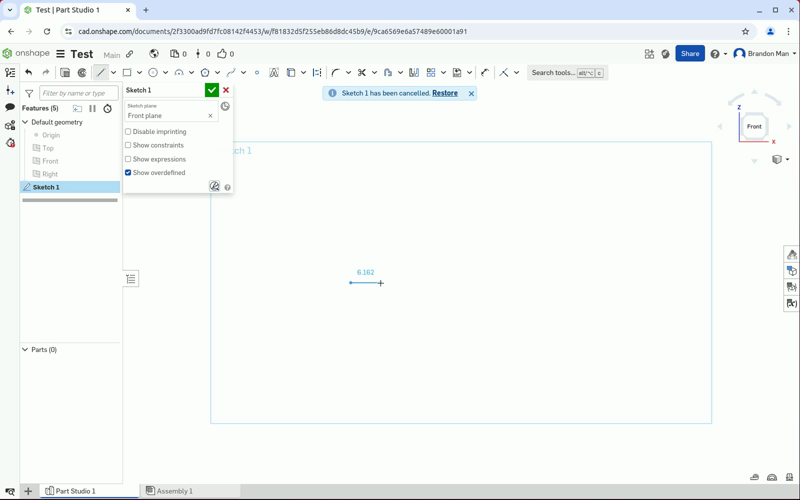
mouse_move(406, 282)
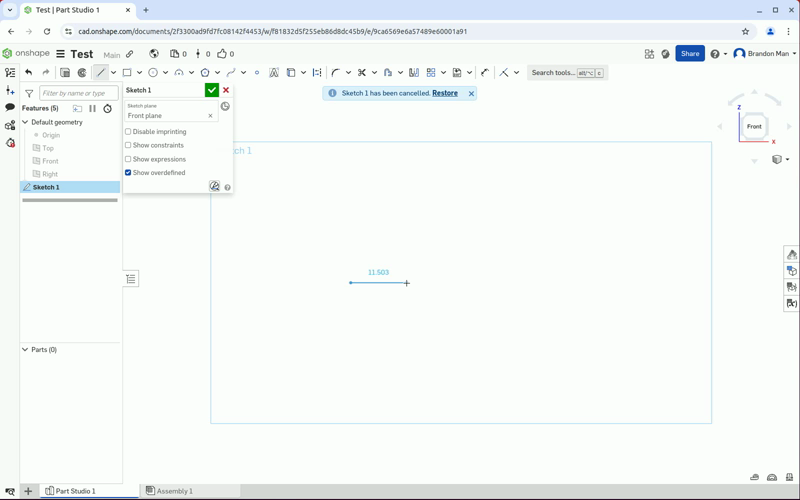
click(406, 282)
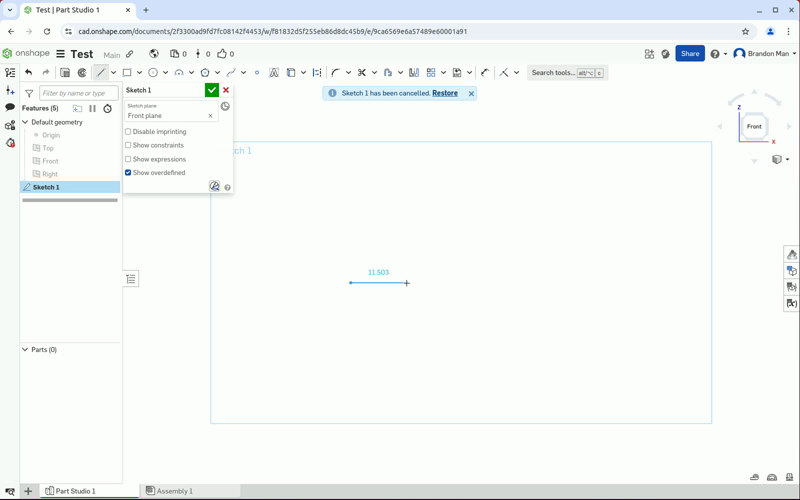
key_up(shift)
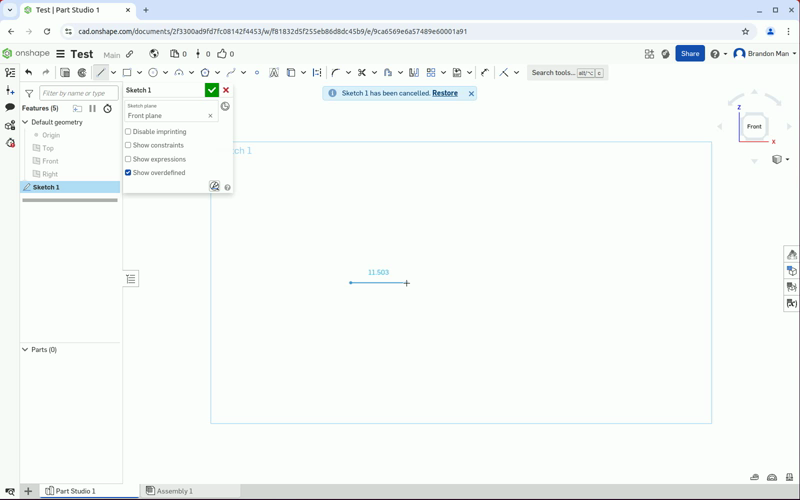
key_down(shift)
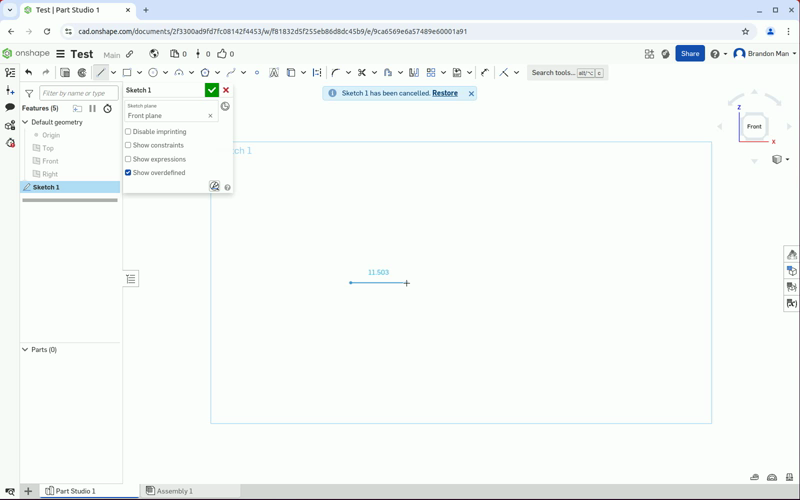
mouse_move(406, 178)
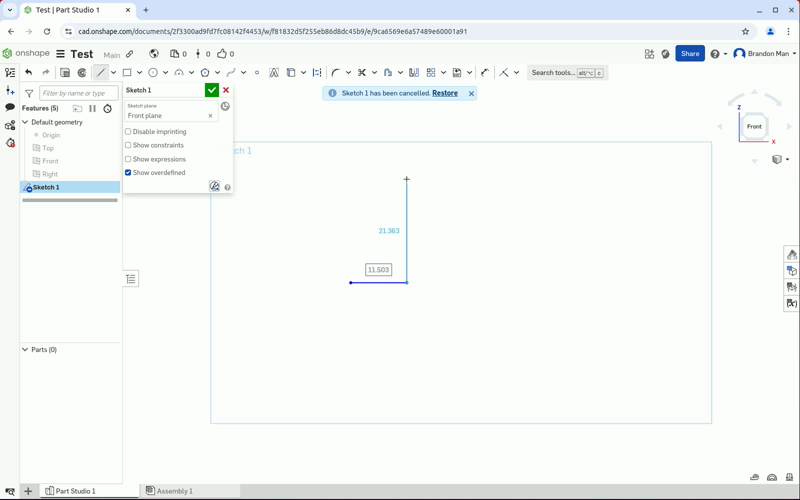
click(406, 178)
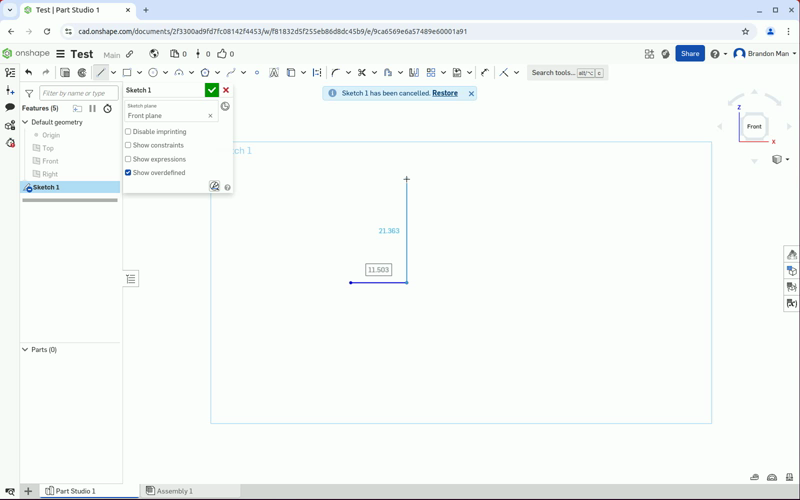
key_up(shift)
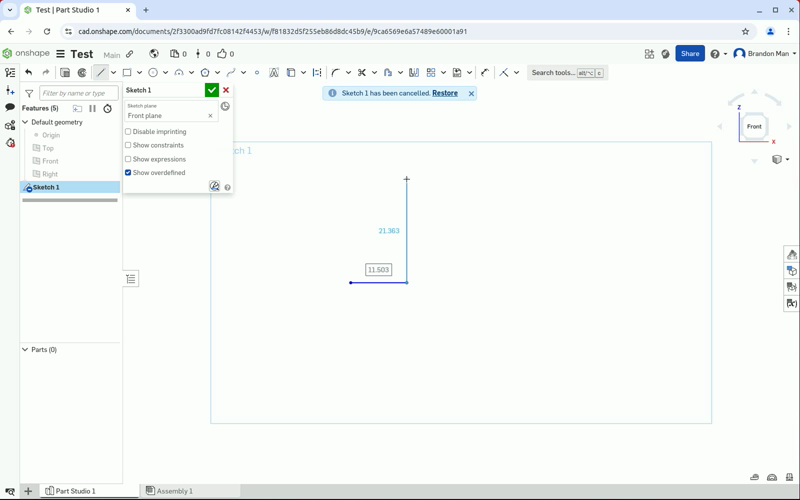
key_down(shift)
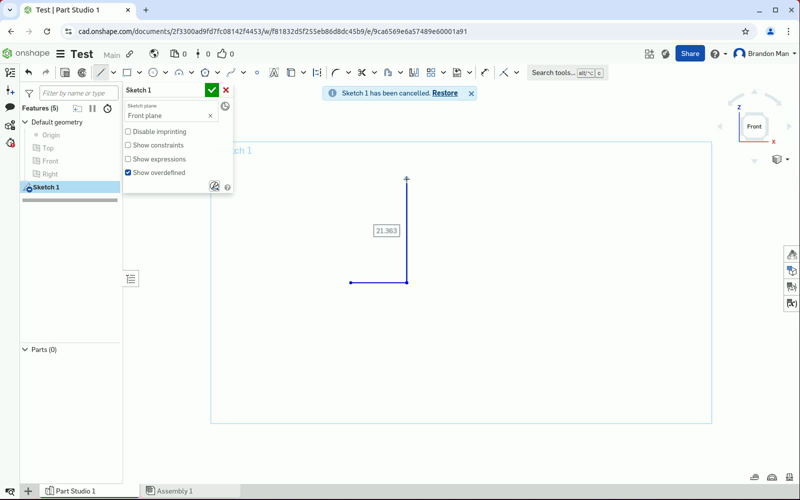
mouse_move(436, 178)
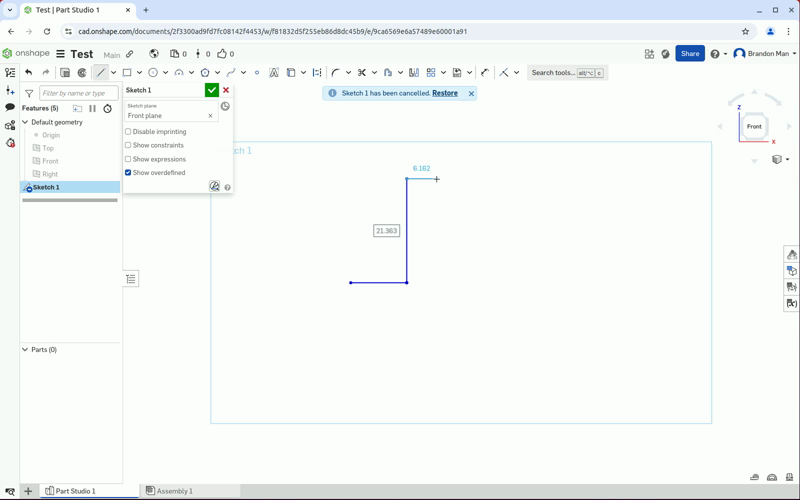
mouse_move(350, 178)
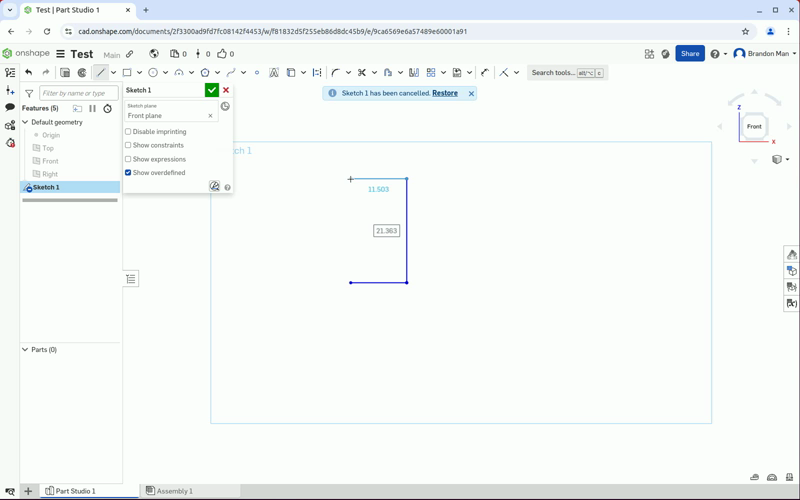
click(350, 178)
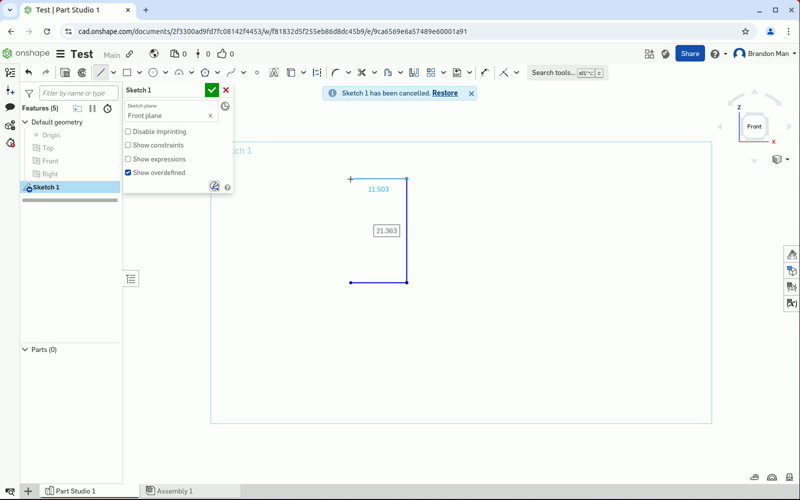
key_up(shift)
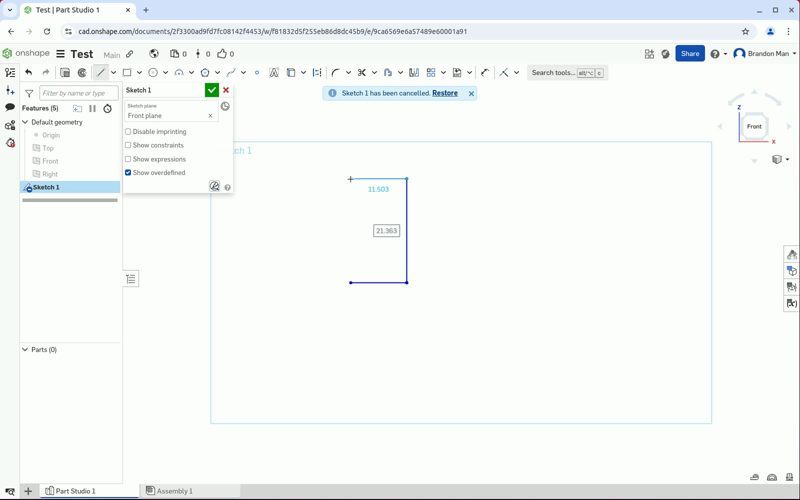
key_down(shift)
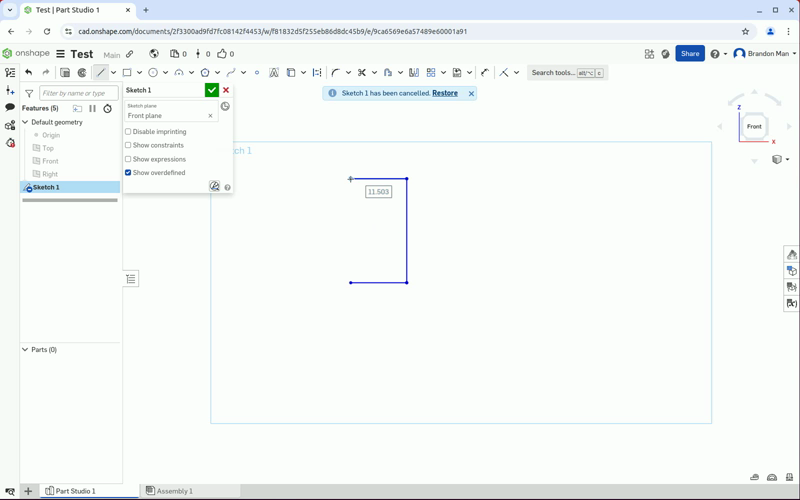
mouse_move(350, 282)
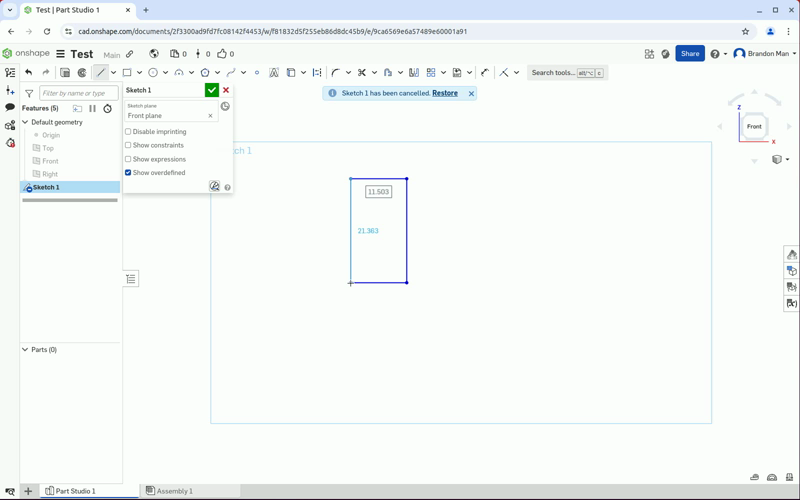
key_up(shift)
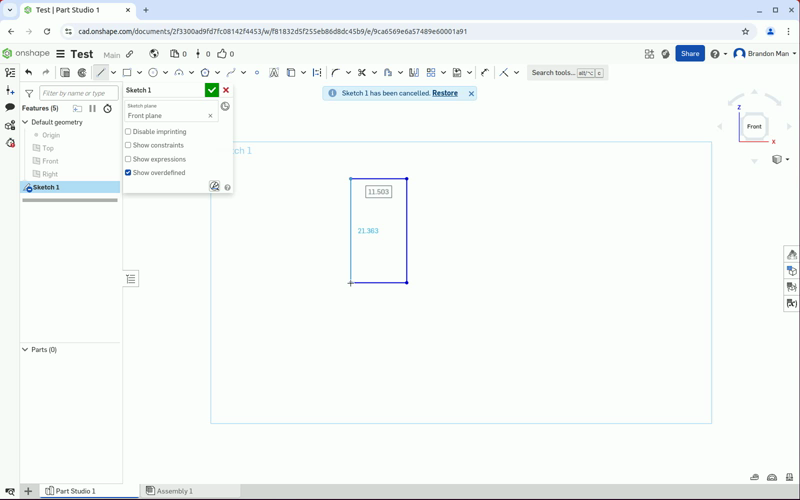
click(350, 282)
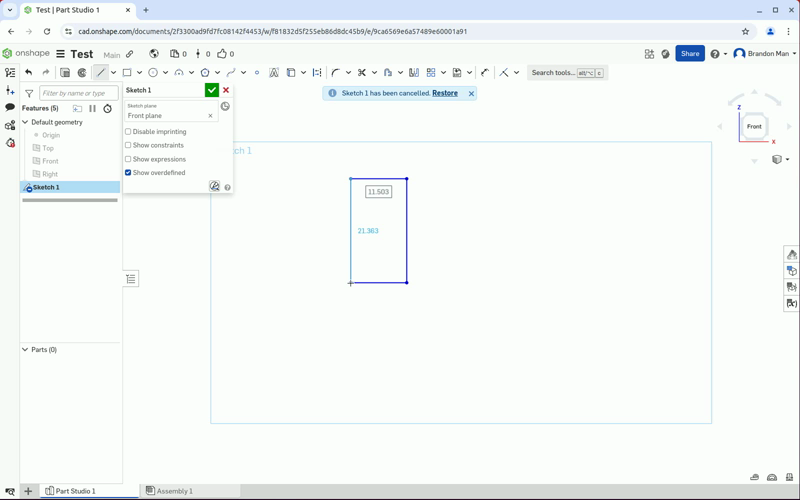
key(esc)
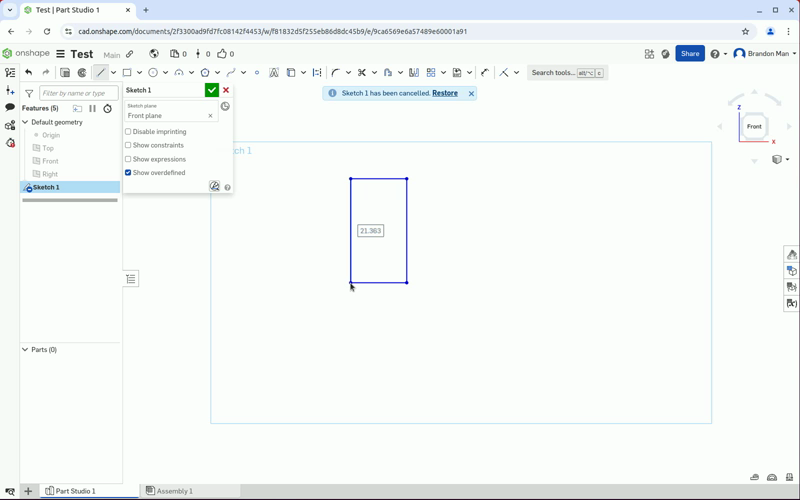
mouse_move(374, 260)
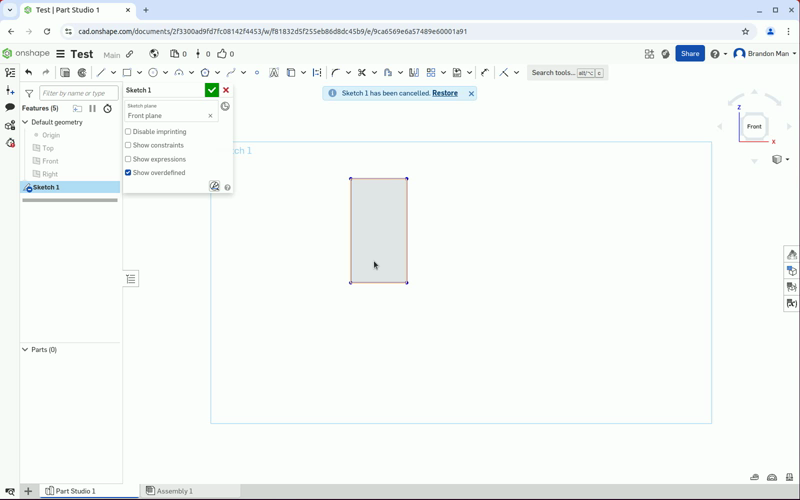
click(374, 260)
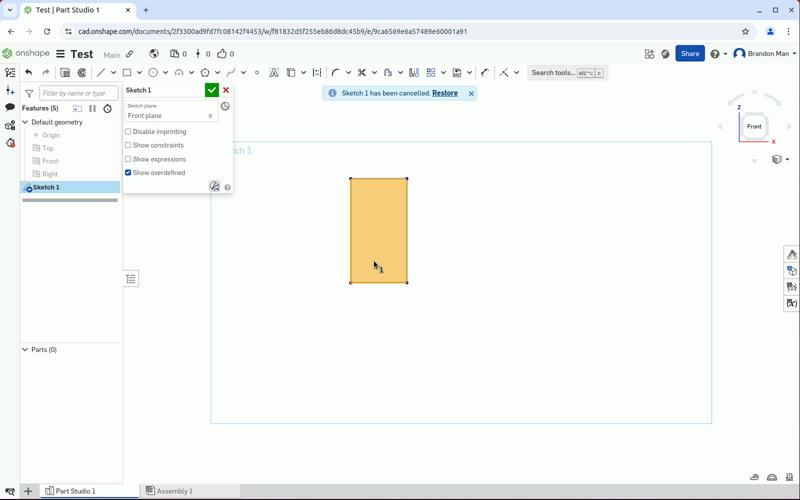
mouse_move(73, 352)
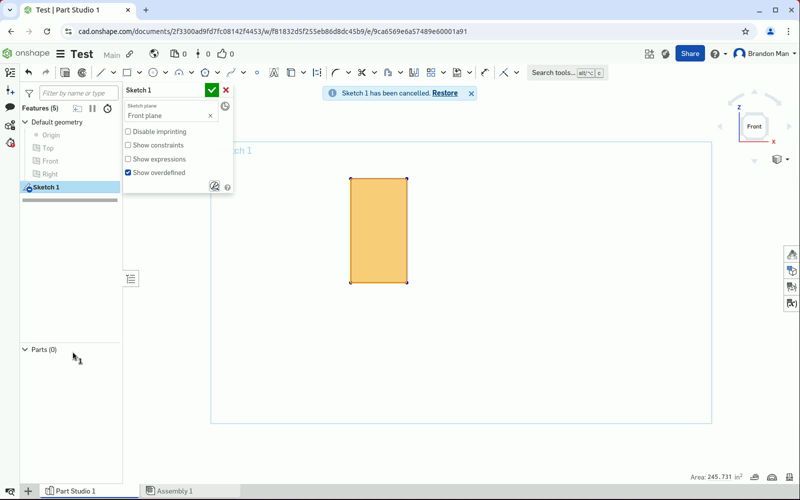
key(shift+y)
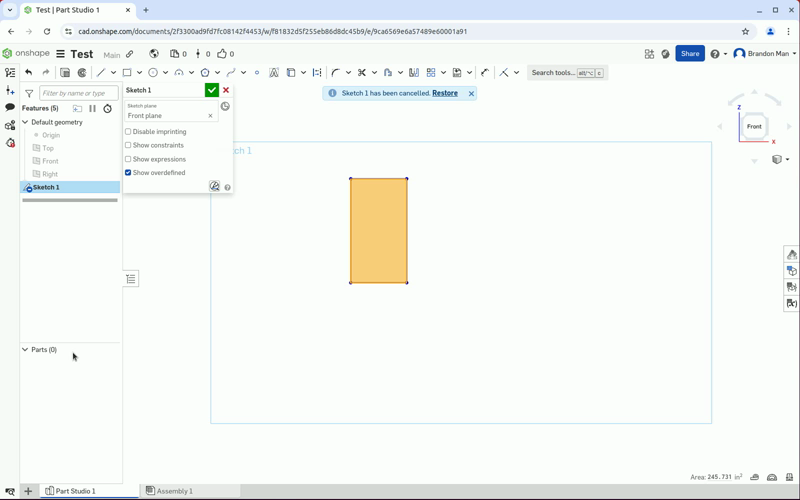
key(shift+e)
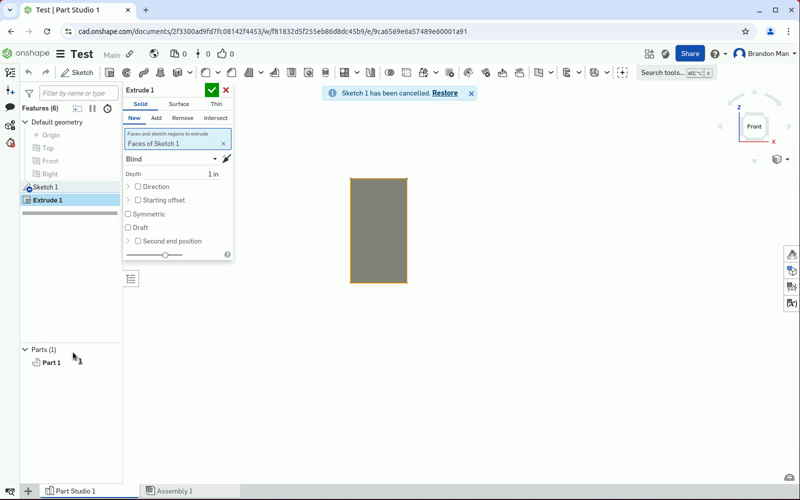
mouse_move(143, 106)
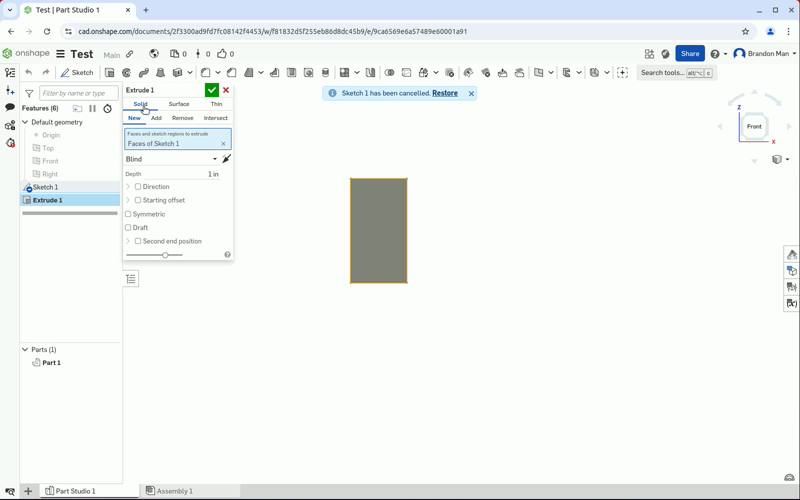
click(143, 106)
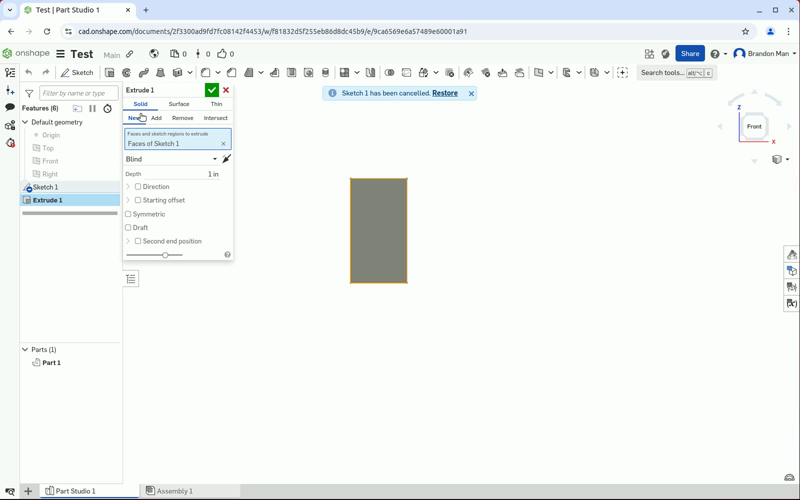
mouse_move(137, 120)
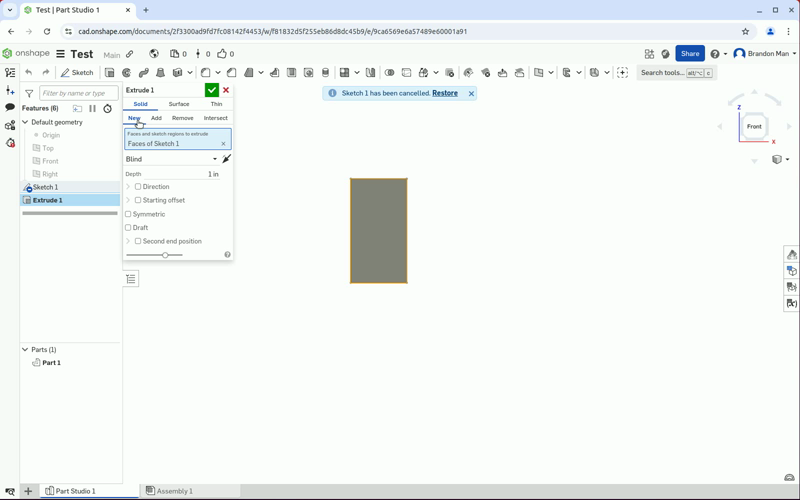
click(137, 120)
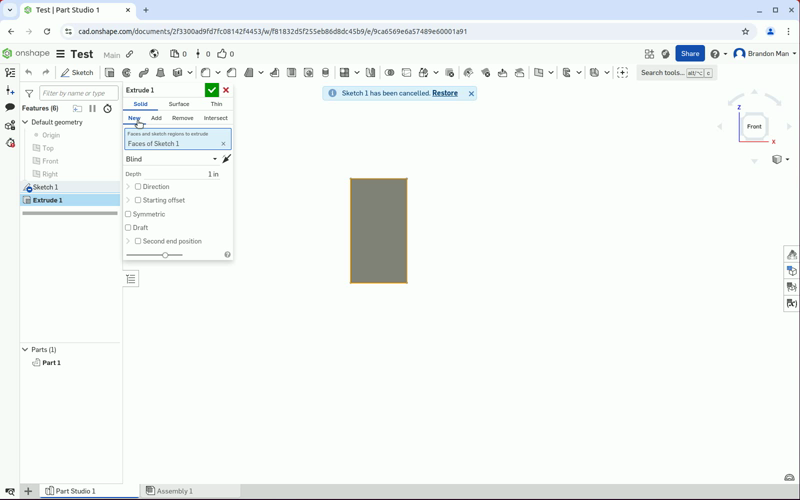
key(tab, 4)
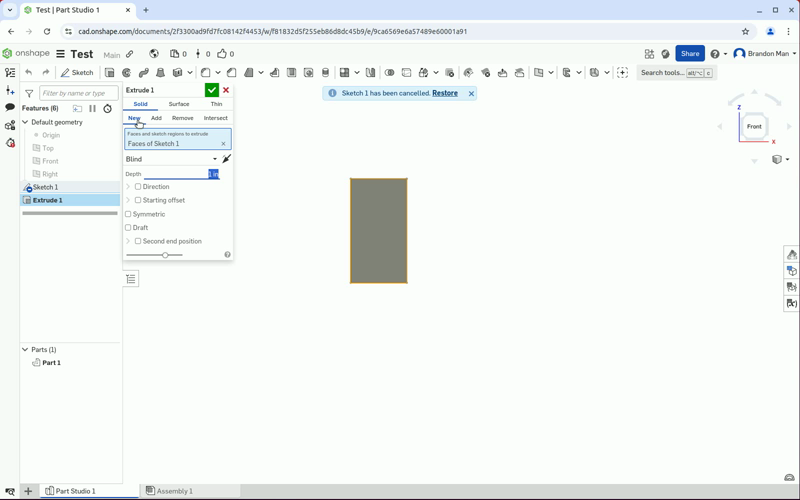
text(8.666)
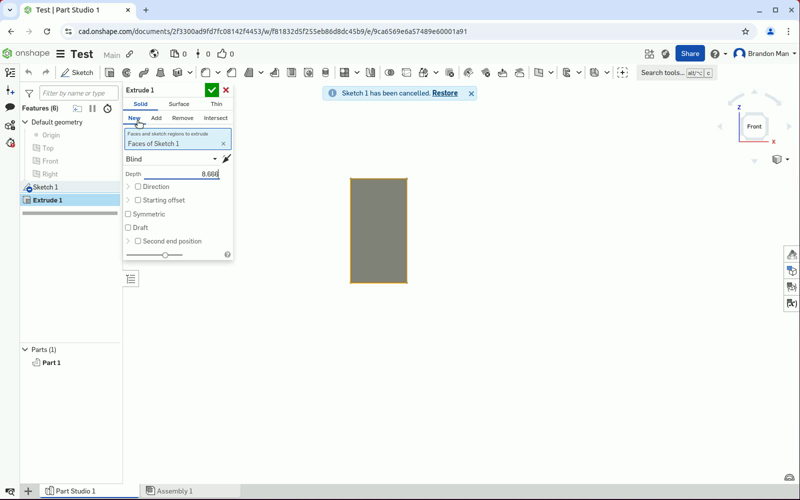
key(enter)
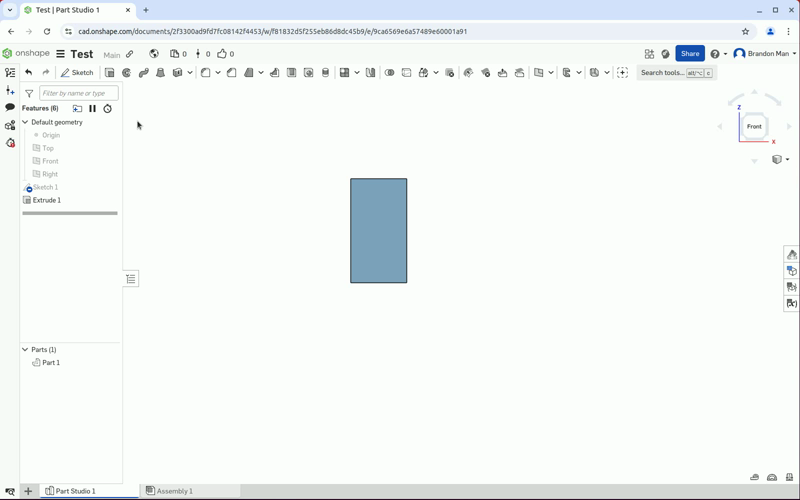
key(shift+h)
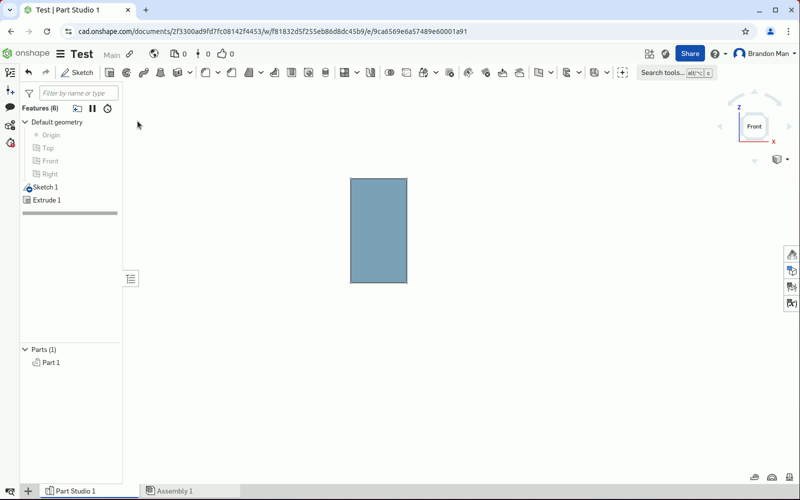
key(shift+h)
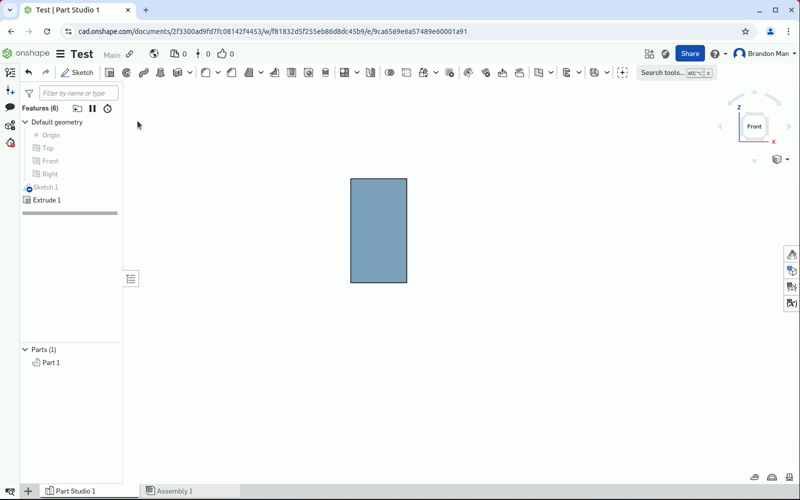
mouse_move(73, 189)
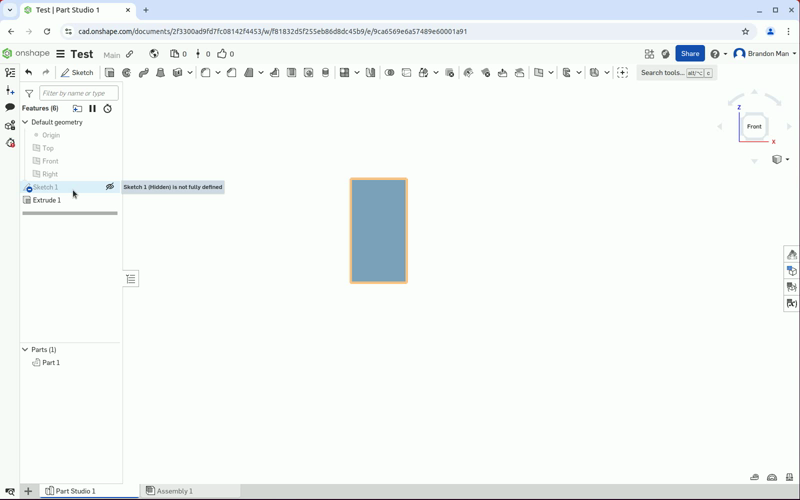
click(73, 189)
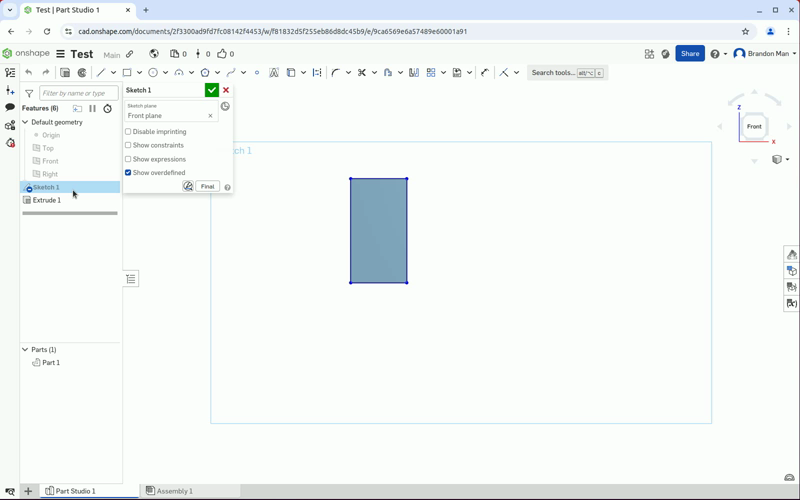
mouse_move(229, 92)
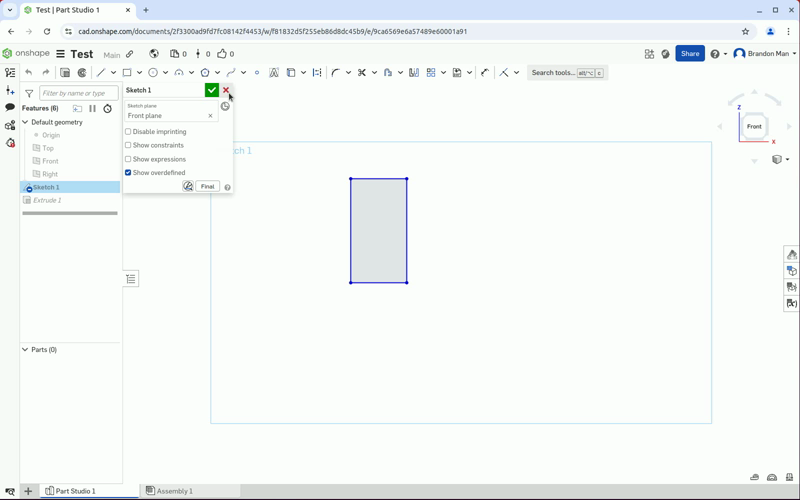
click(229, 92)
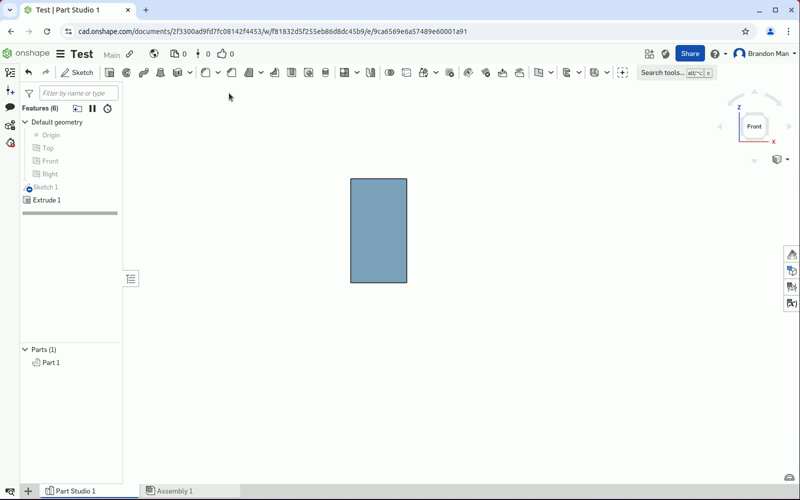
mouse_move(73, 352)
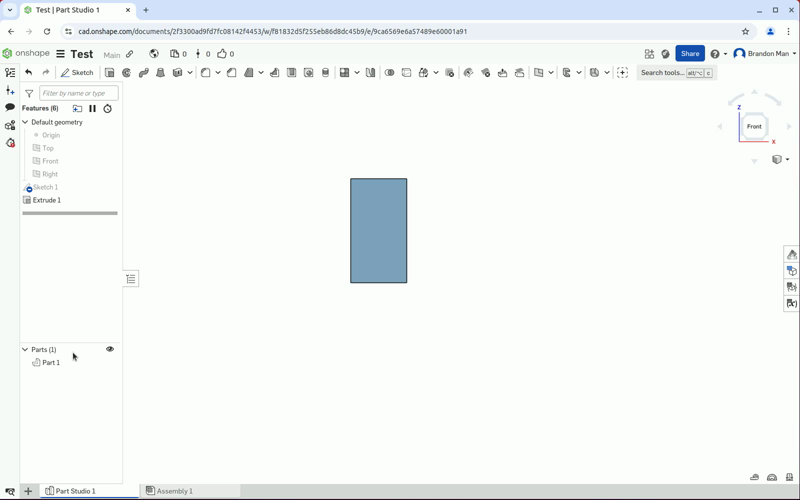
key(y)
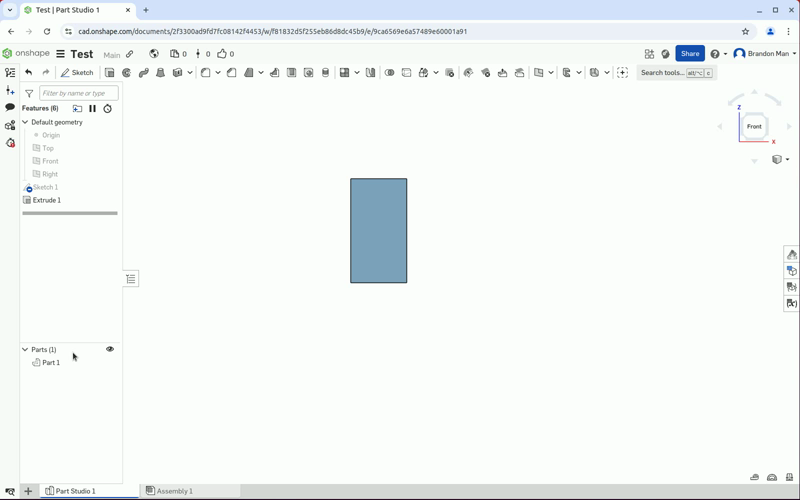
key(shift+p)
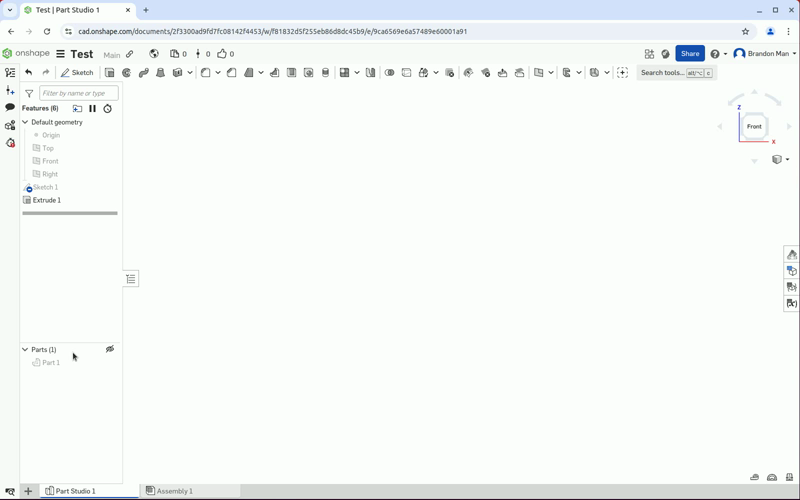
key(space)
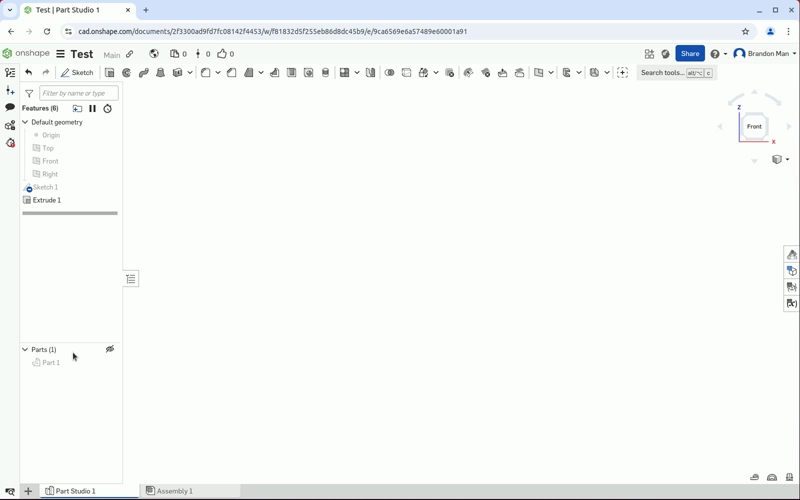
key_down(shift)
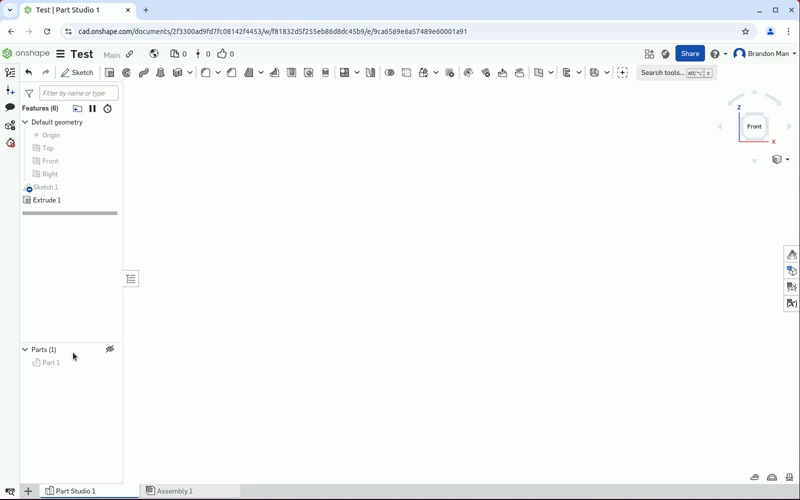
key(down)
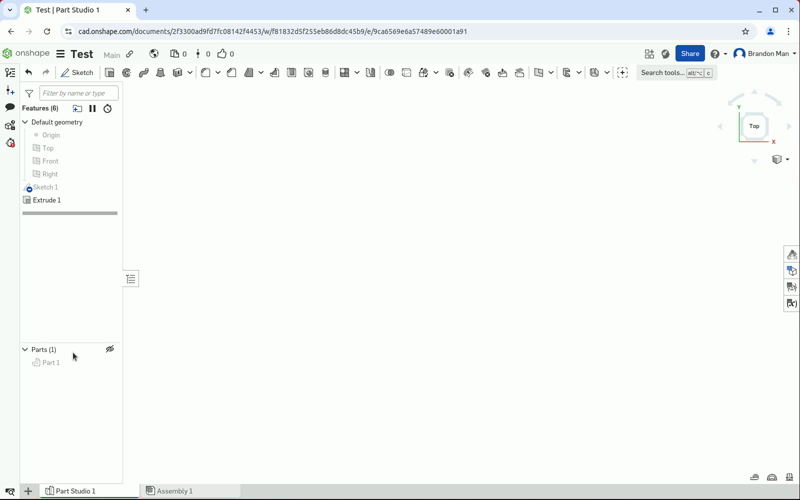
key_up(shift)
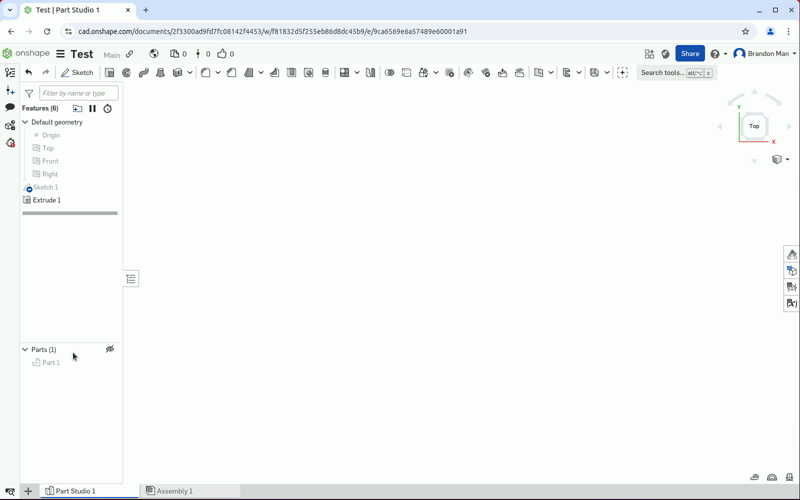
mouse_move(73, 352)
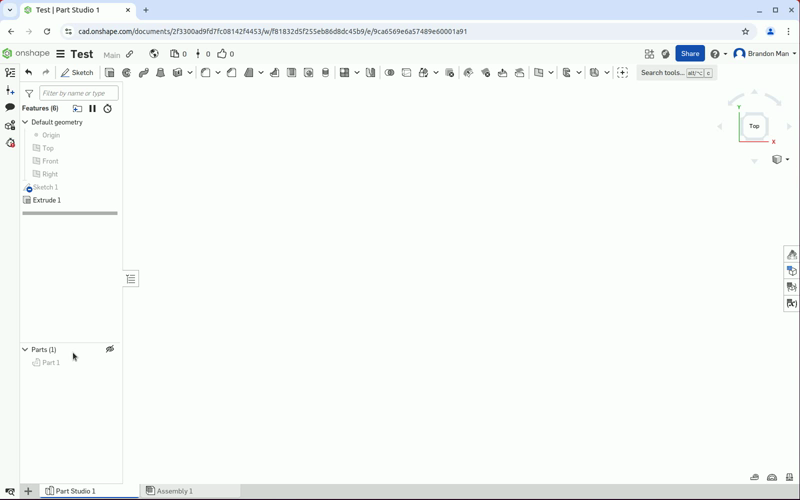
key(shift+y)
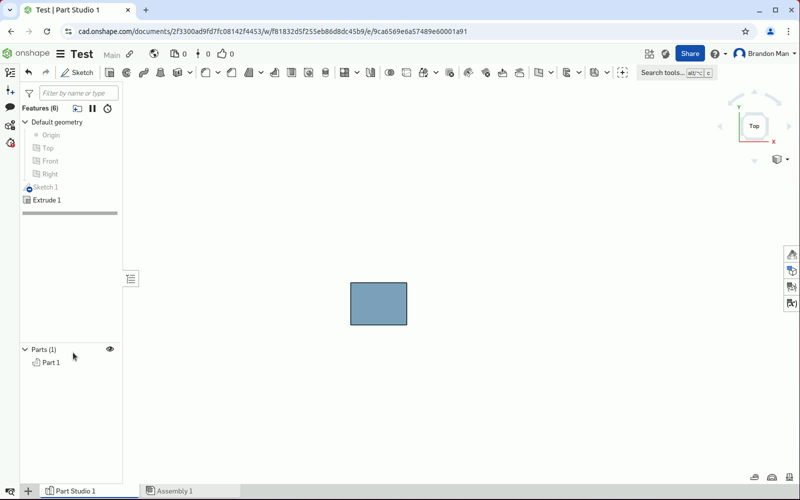
mouse_move(541, 75)
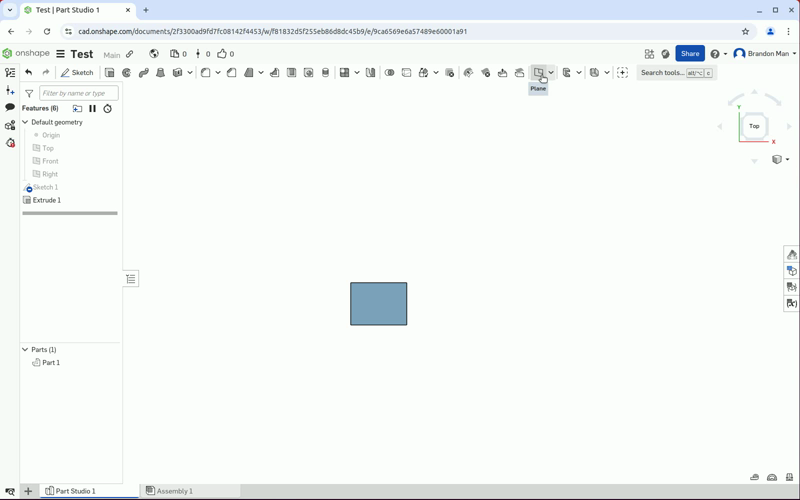
click(541, 75)
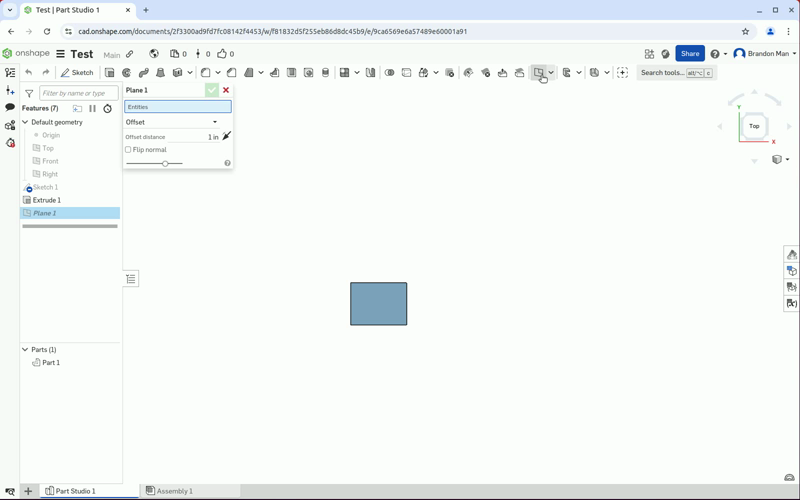
mouse_move(73, 150)
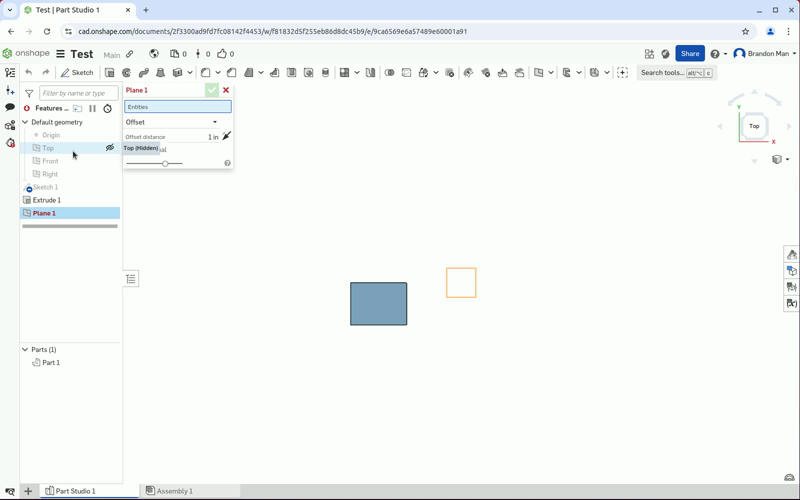
click(73, 150)
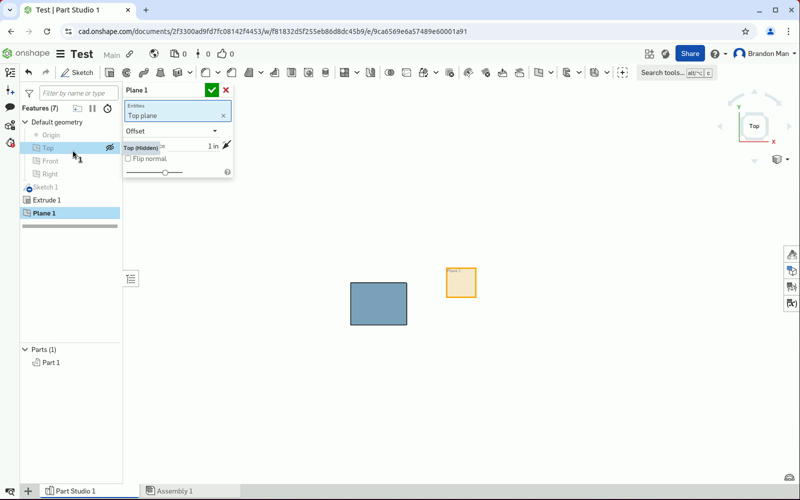
key(tab, 2)
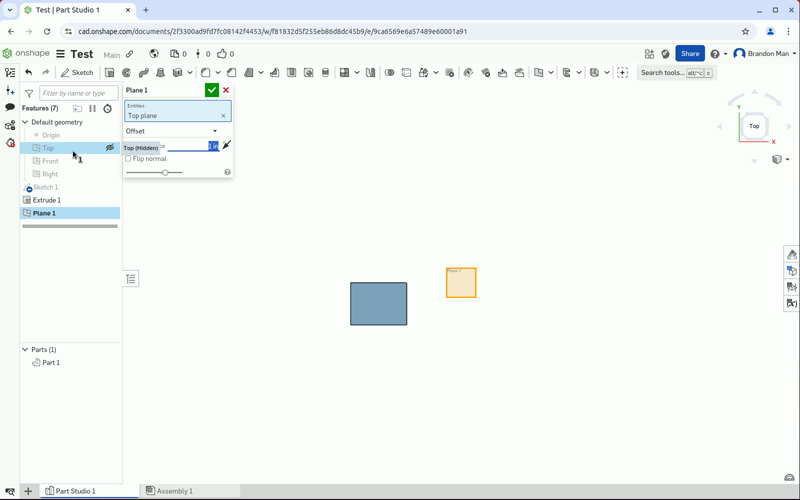
text(21.414)
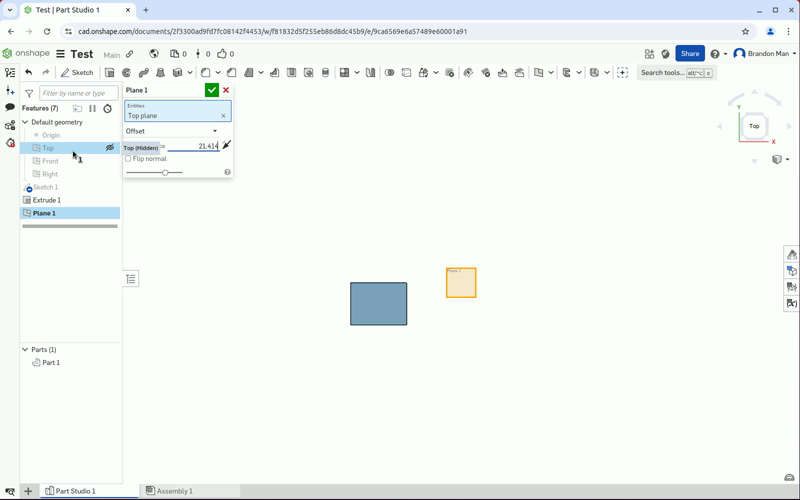
key(enter, 2)
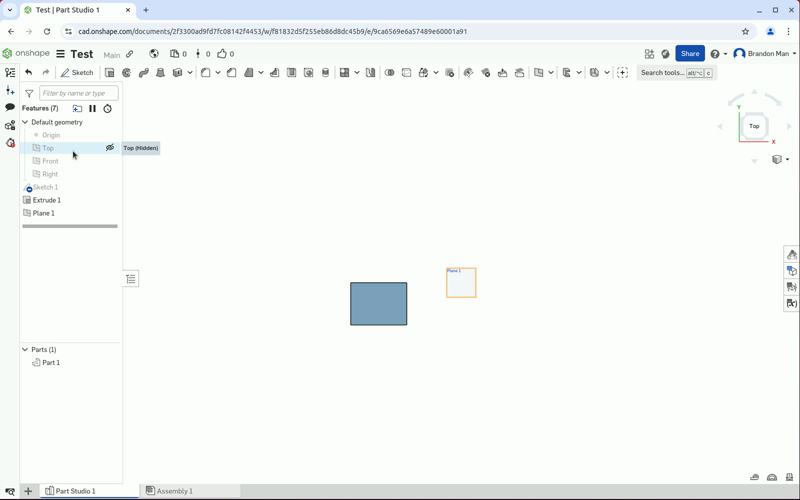
key(shift+s)
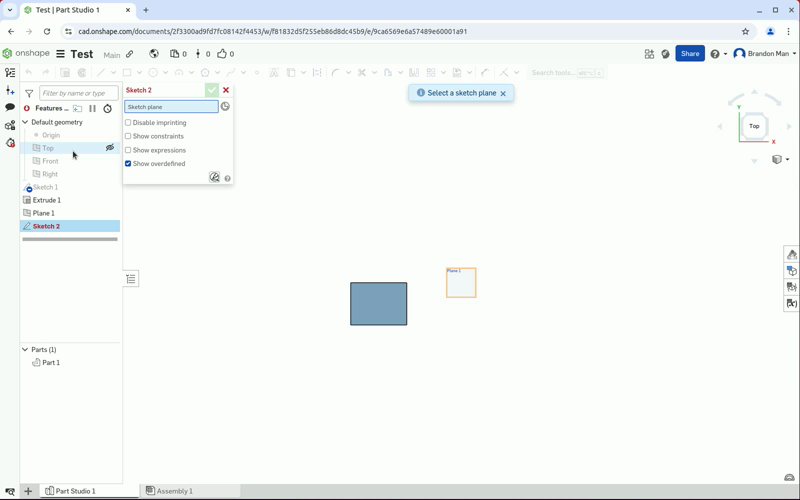
mouse_move(73, 215)
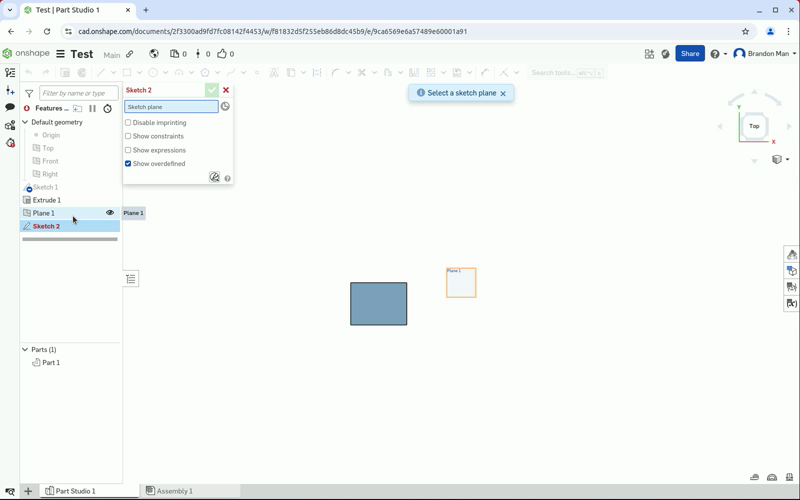
click(73, 215)
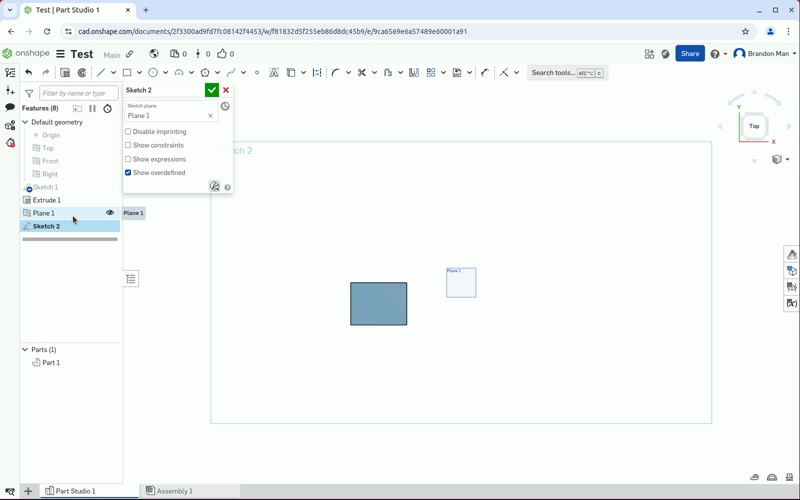
mouse_move(73, 352)
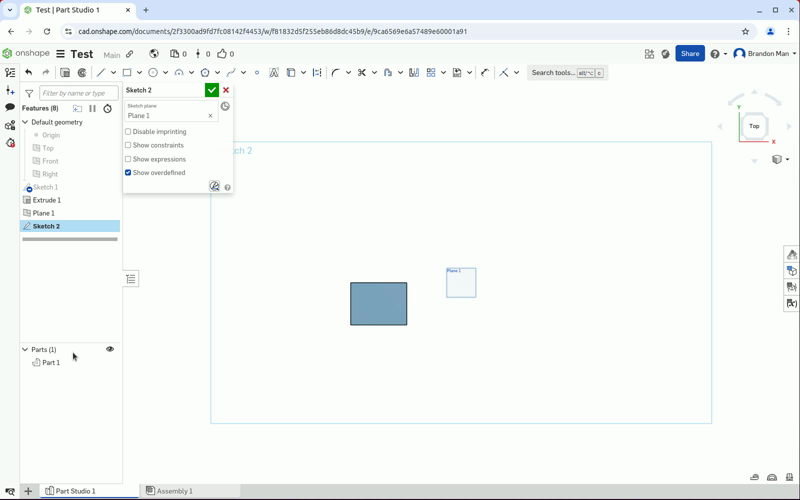
key(y)
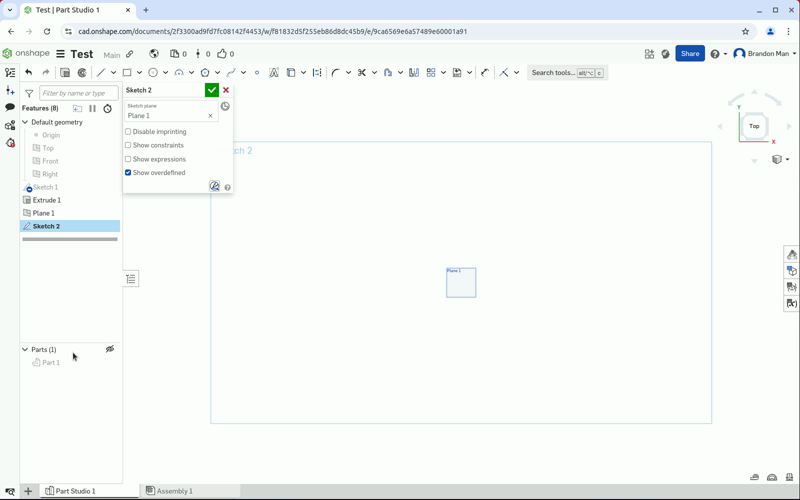
key(c)
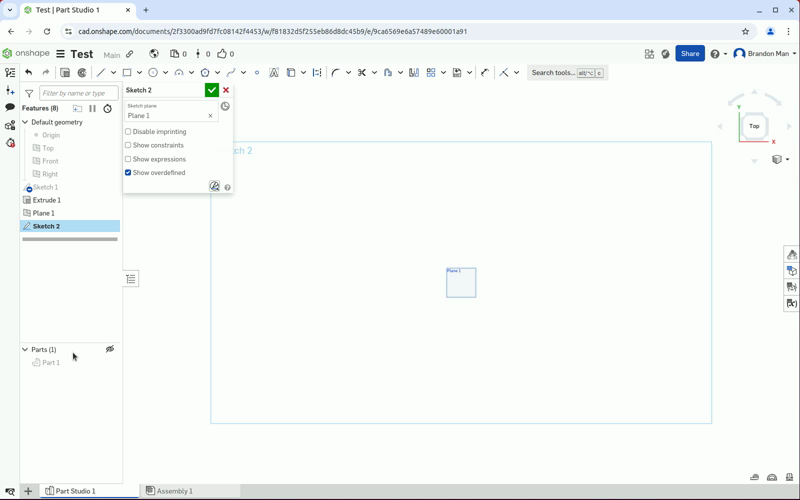
key_down(shift)
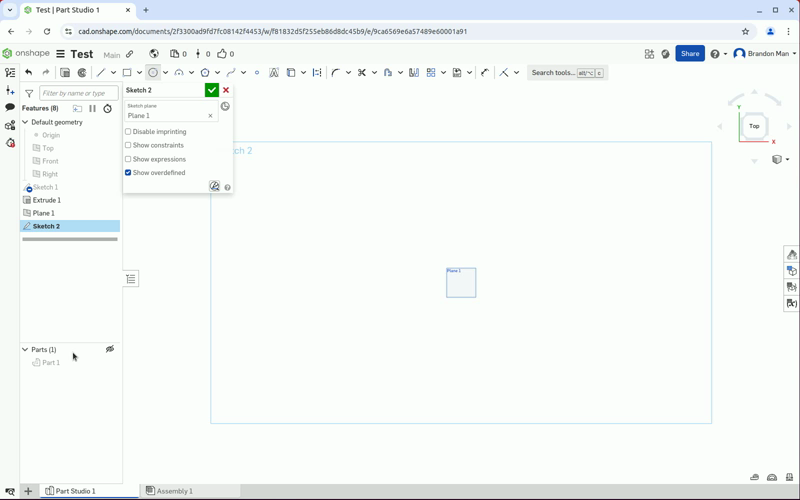
mouse_move(391, 304)
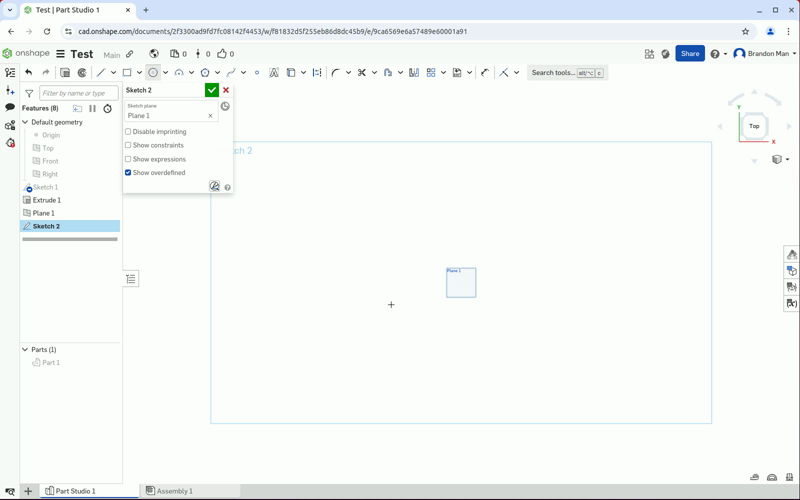
click(391, 304)
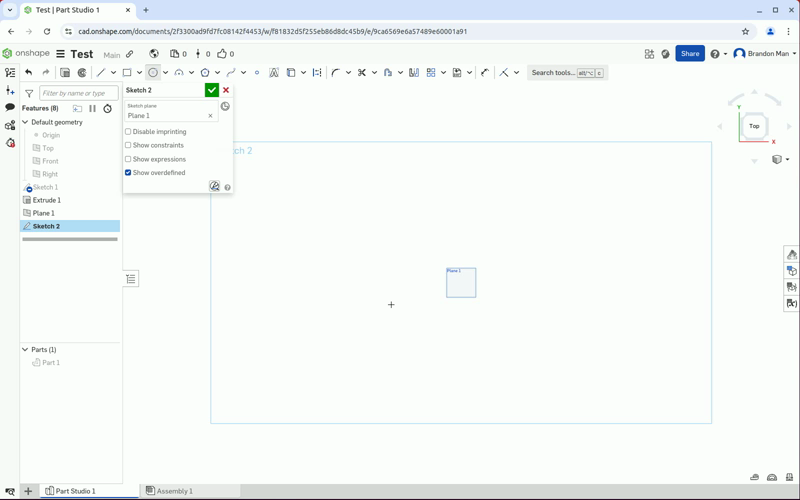
key_up(shift)
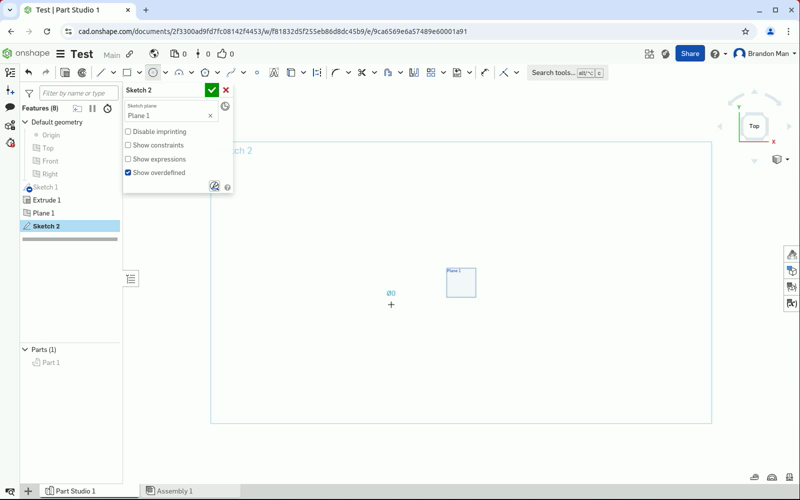
mouse_move(404, 304)
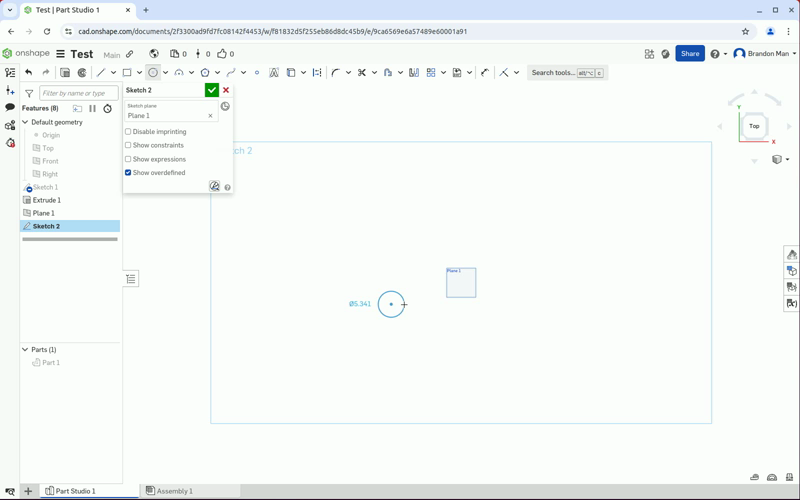
click(404, 304)
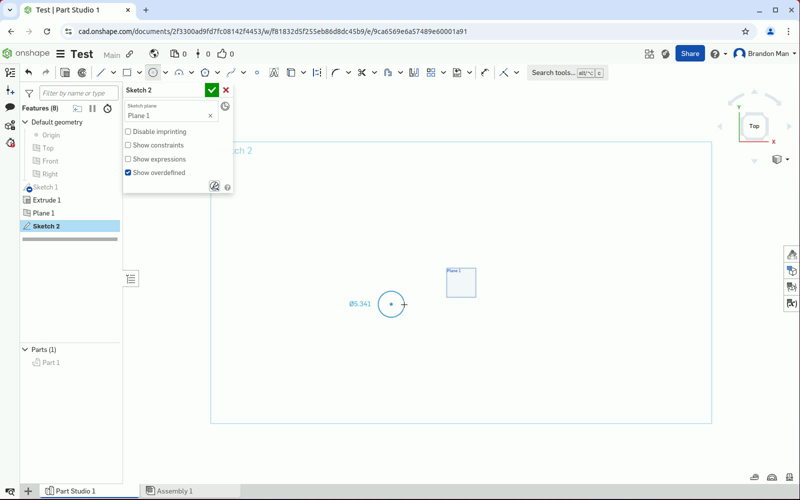
key(esc)
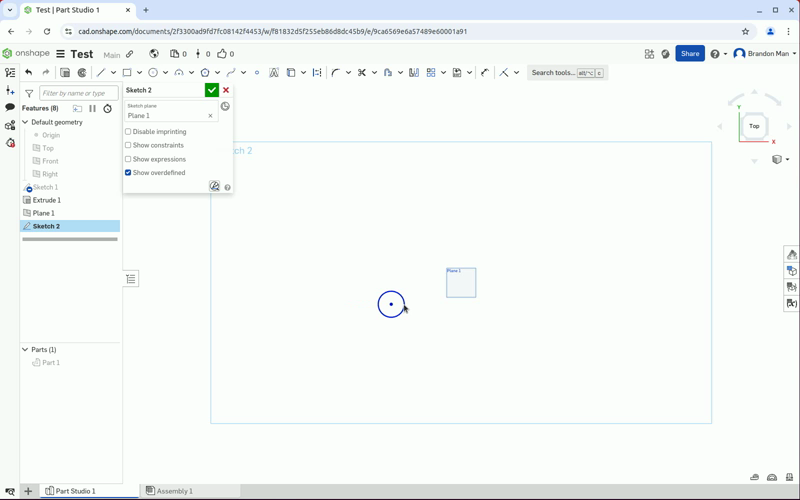
mouse_move(391, 312)
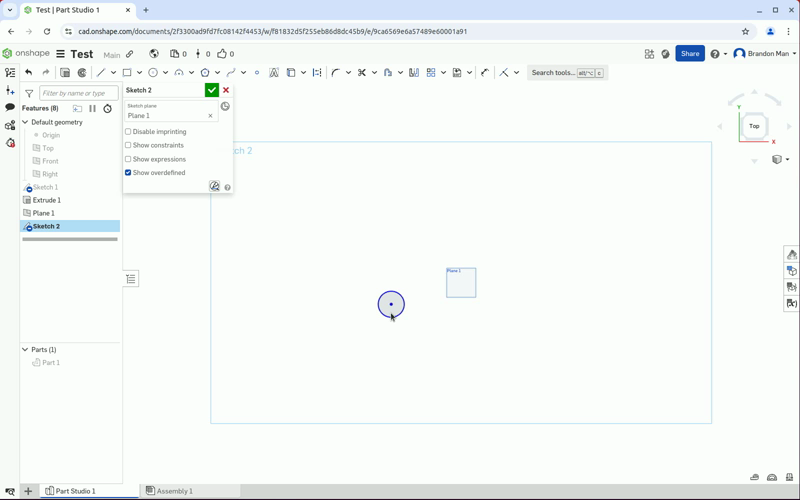
scroll(6)
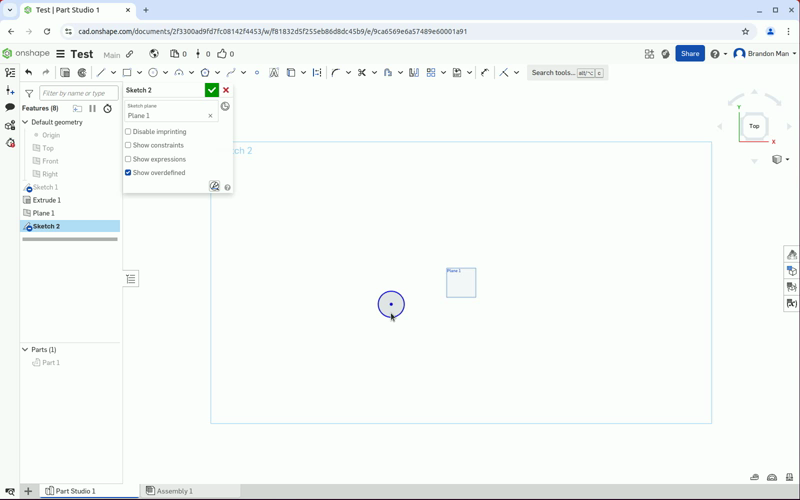
scroll(6)
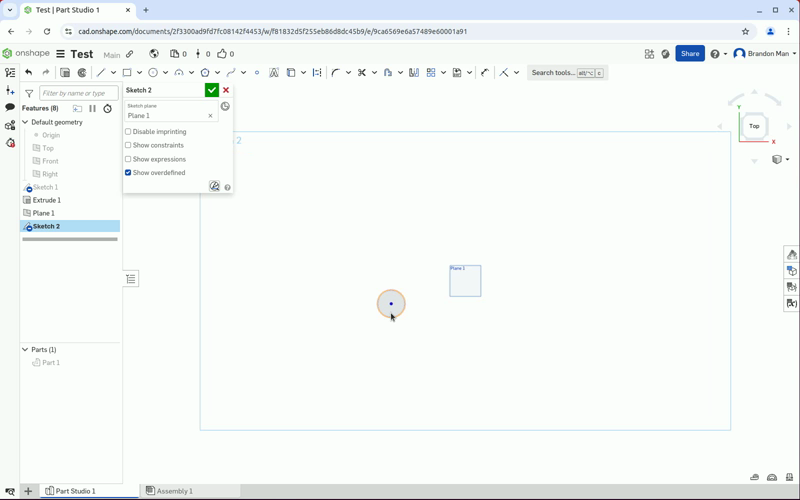
scroll(6)
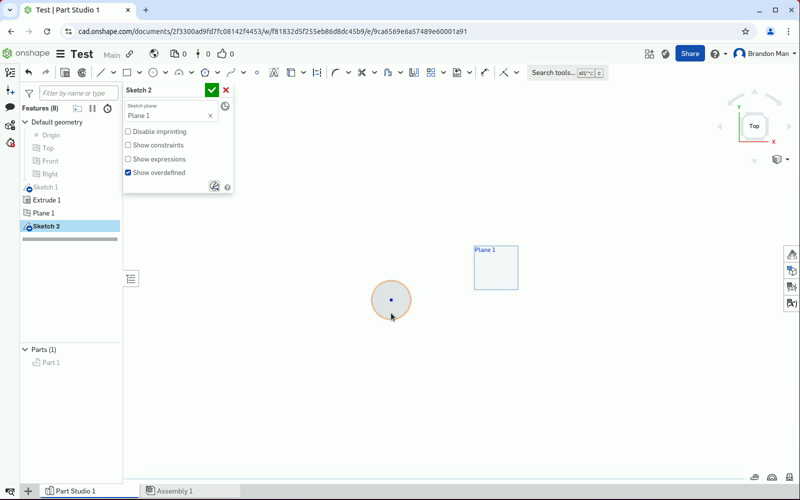
scroll(6)
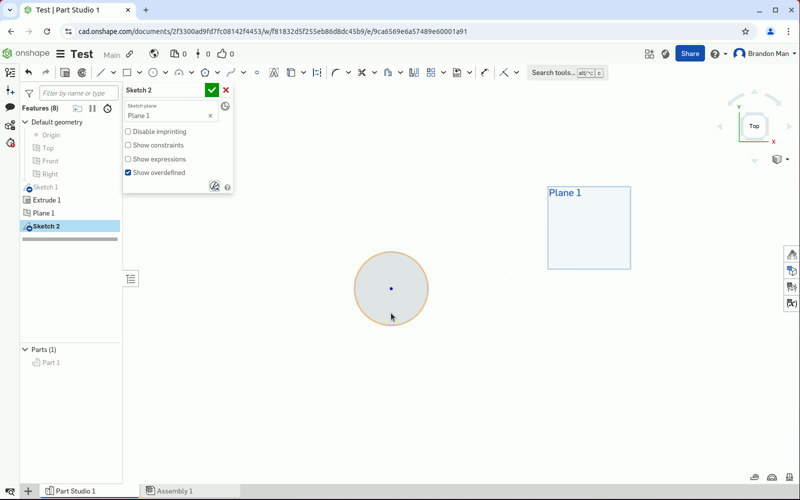
scroll(6)
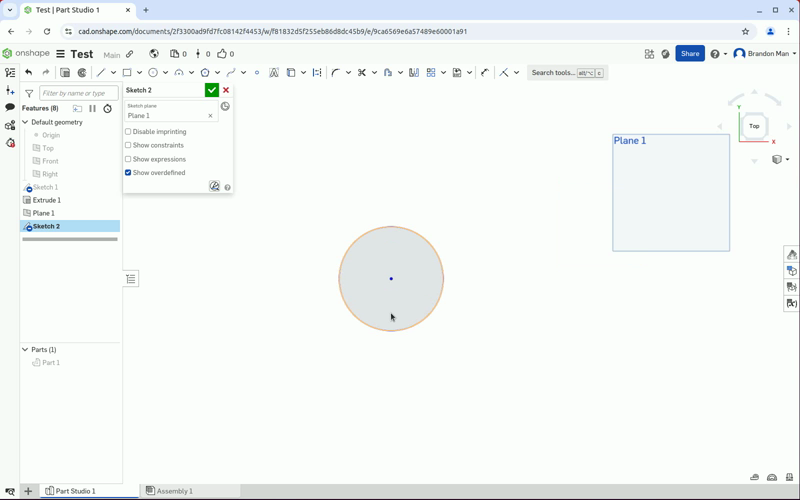
scroll(6)
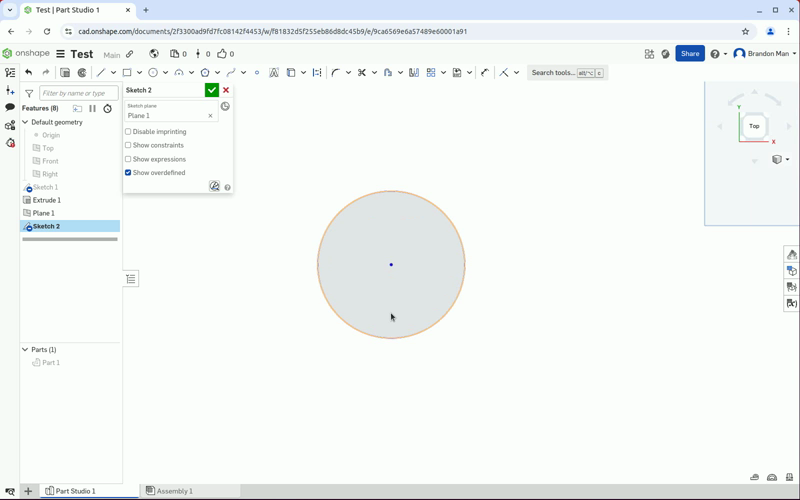
scroll(6)
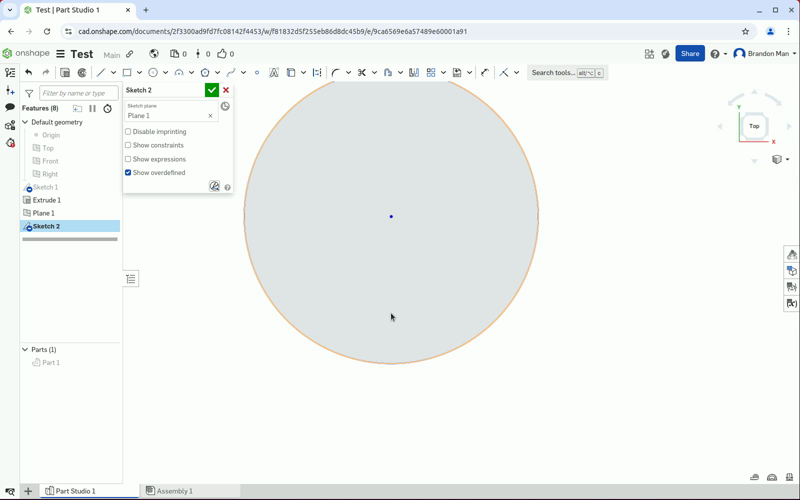
click(391, 312)
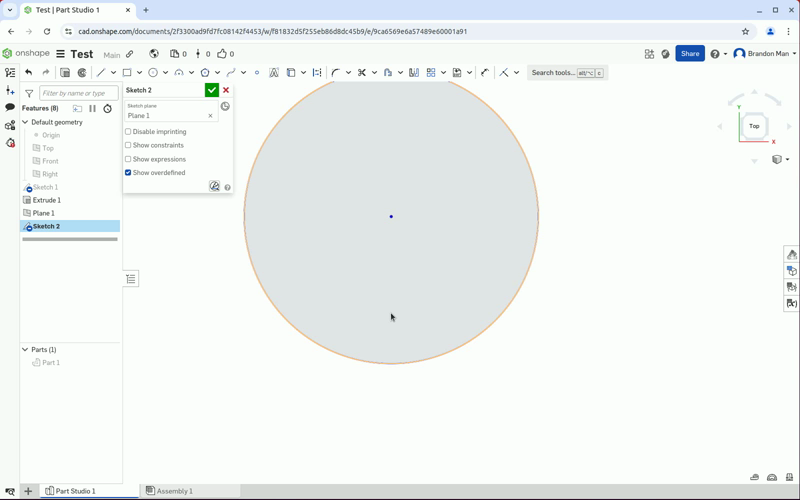
scroll(-6)
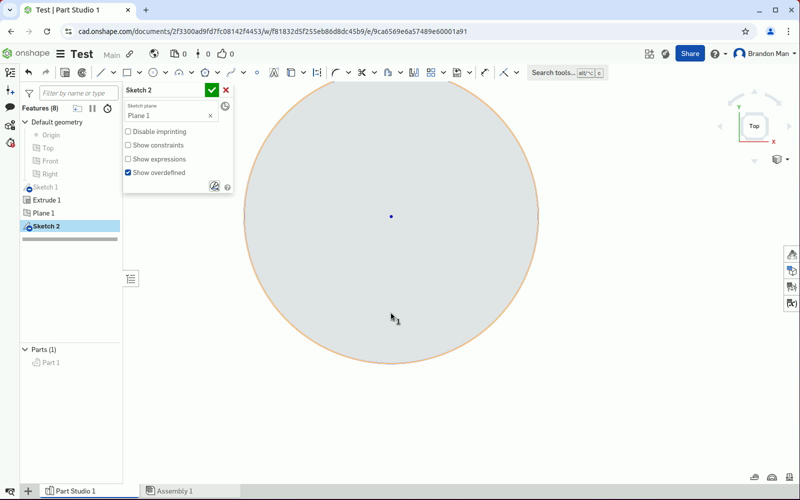
scroll(-6)
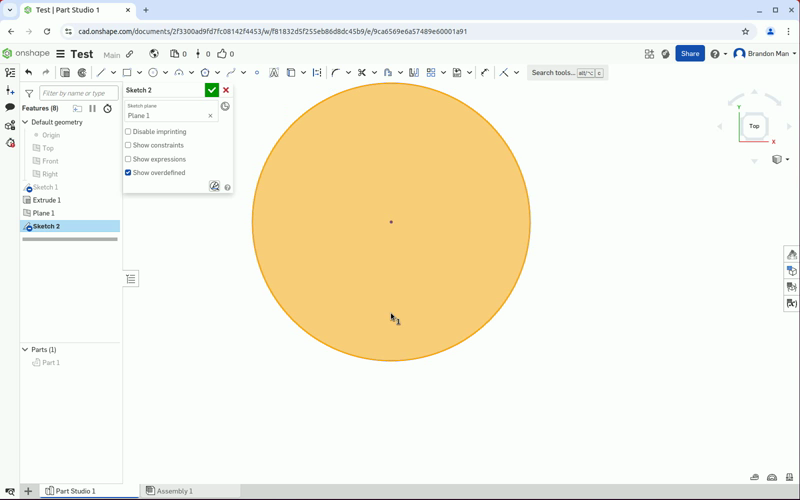
scroll(-6)
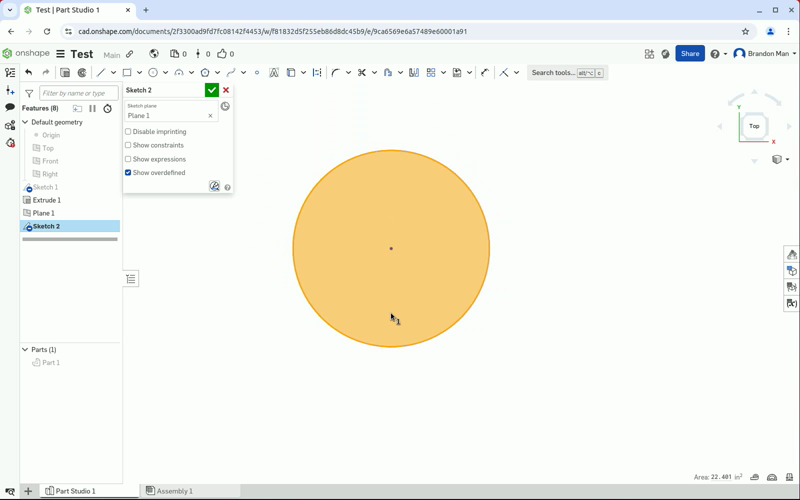
scroll(-6)
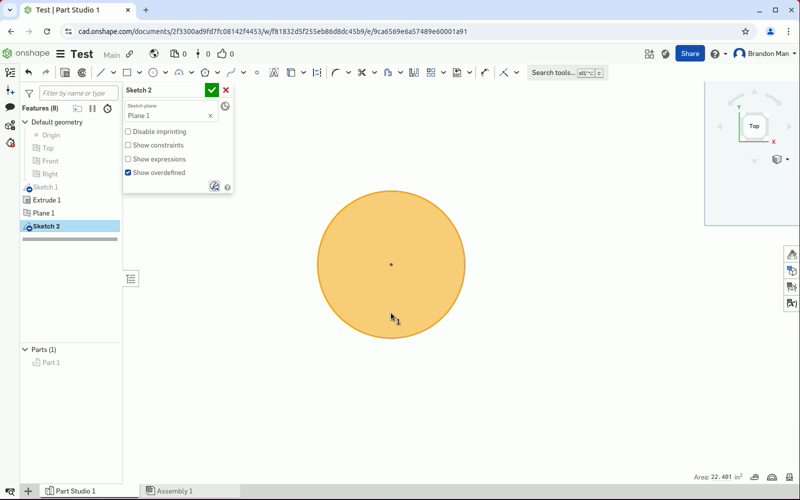
scroll(-6)
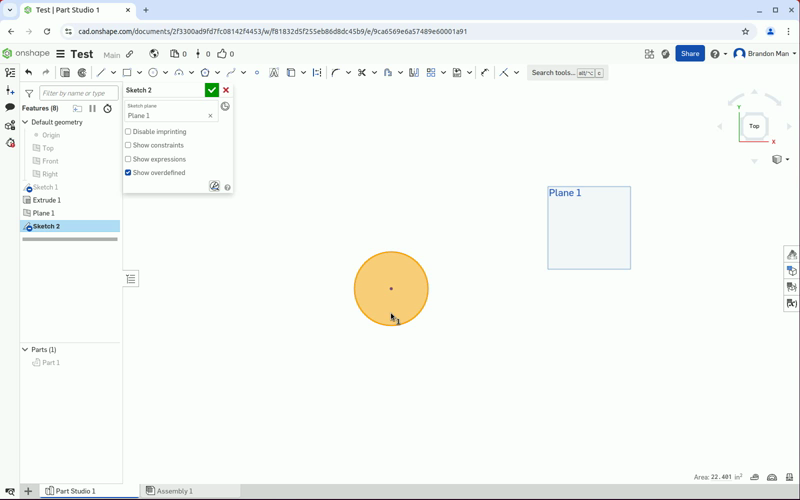
scroll(-6)
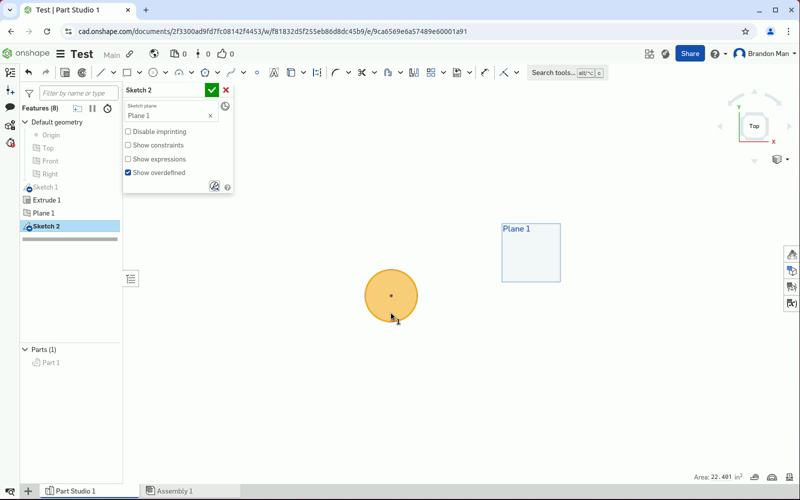
scroll(-6)
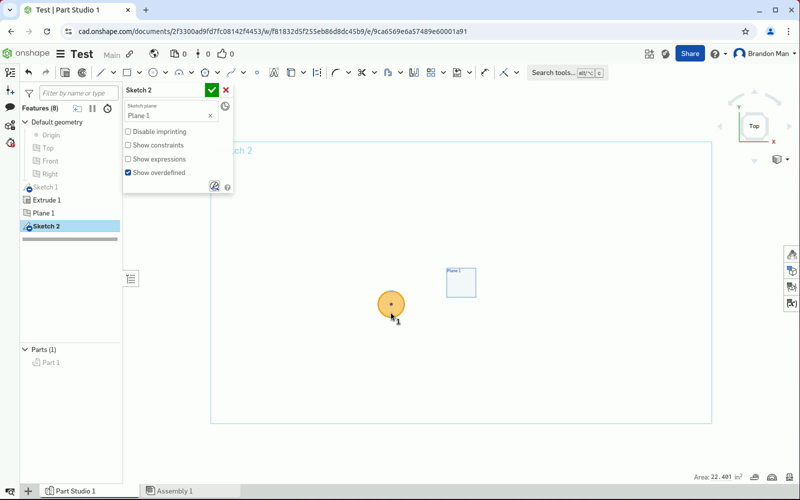
mouse_move(73, 352)
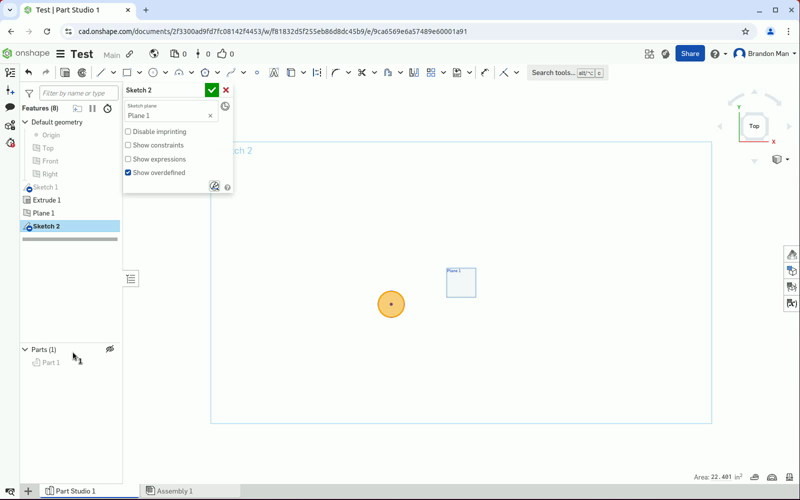
key(shift+y)
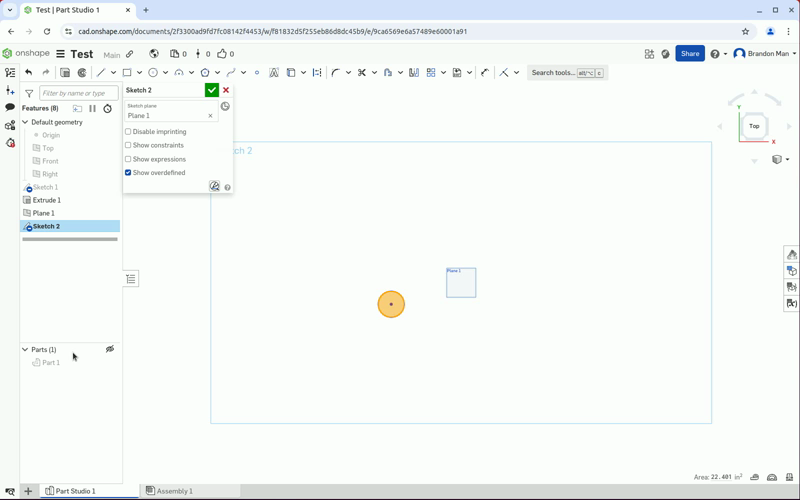
key(shift+e)
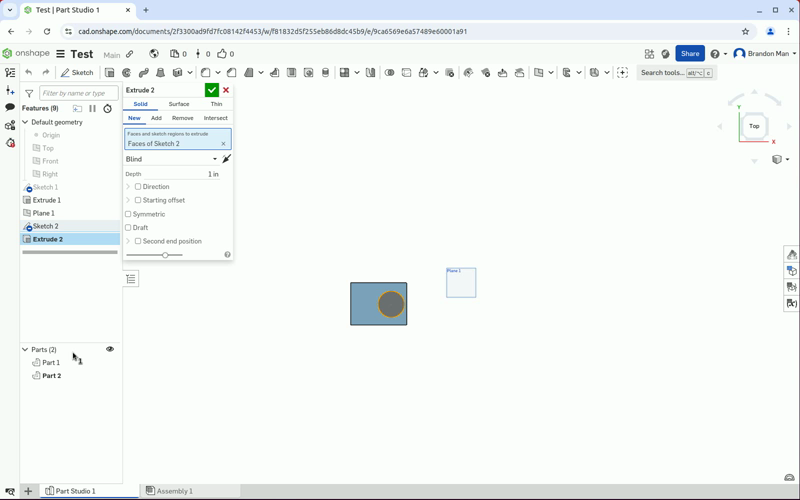
mouse_move(143, 106)
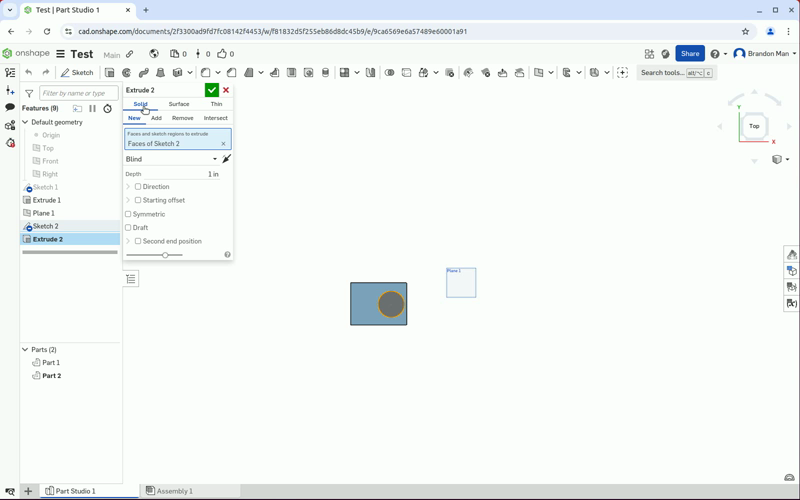
click(143, 106)
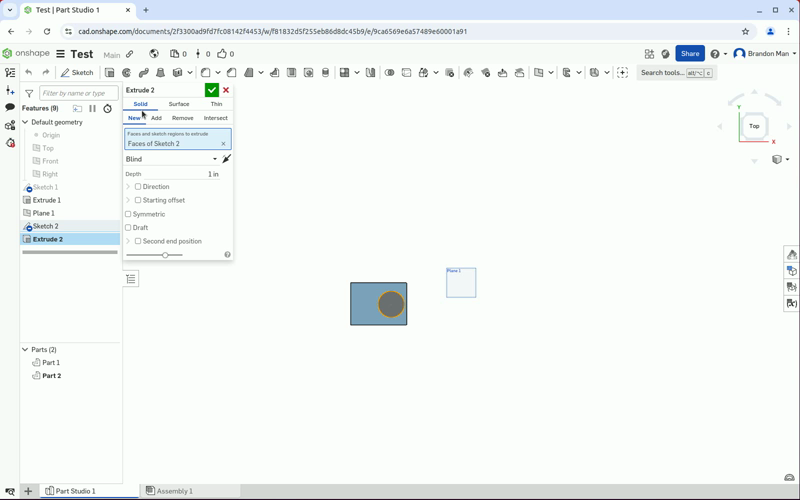
mouse_move(137, 120)
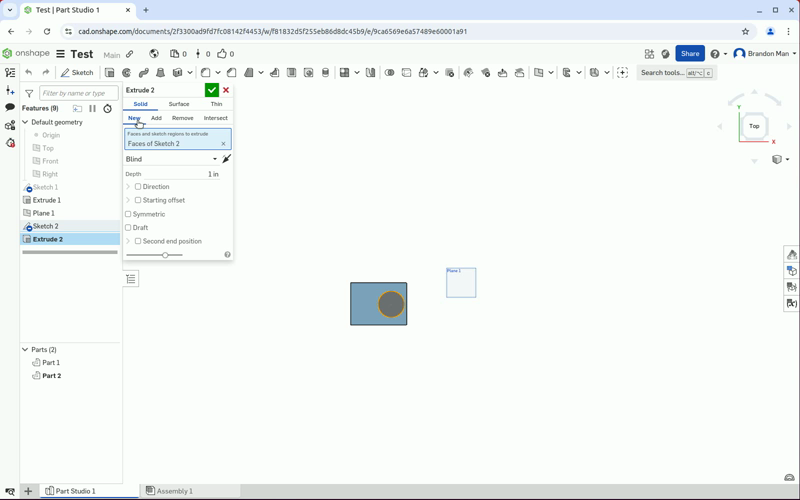
click(137, 120)
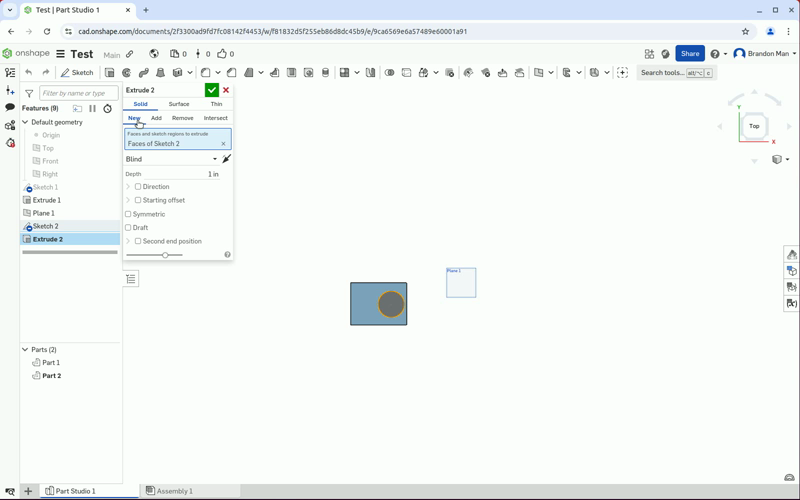
key(tab, 4)
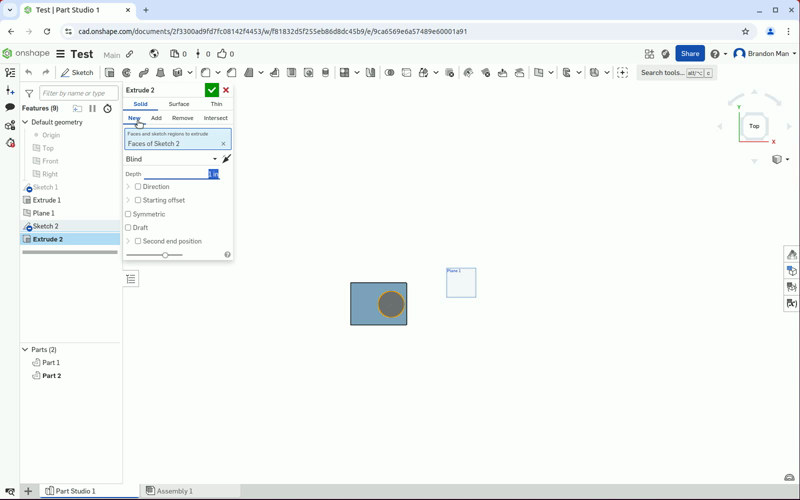
text(1.685)
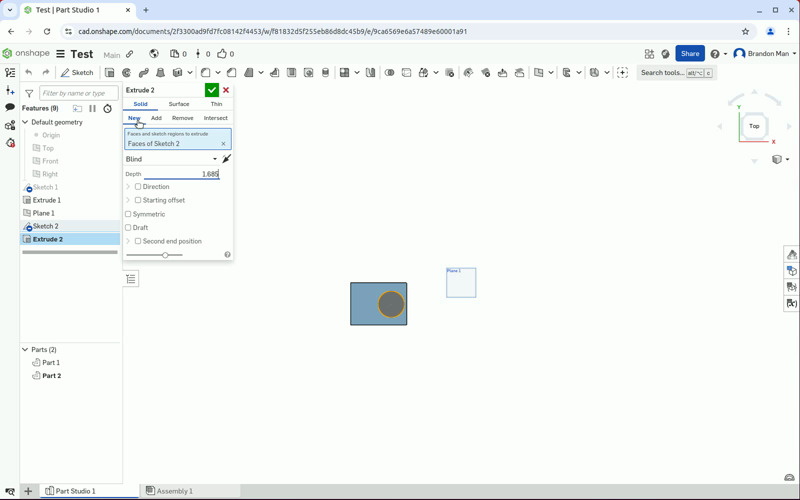
key(enter)
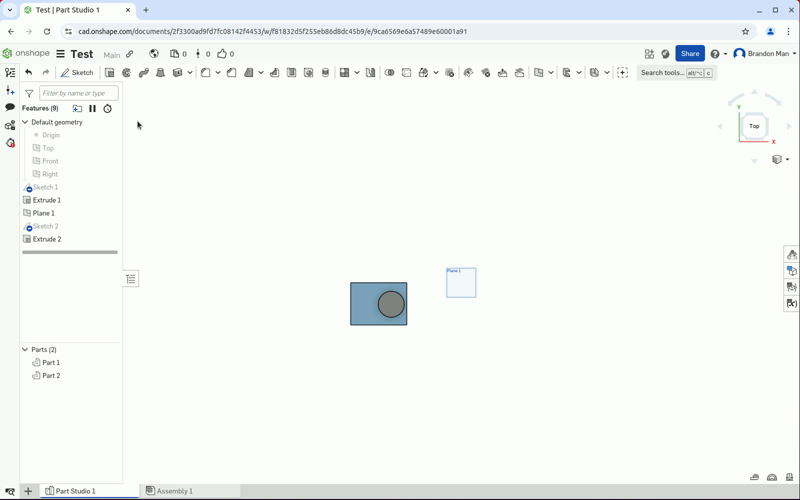
key(shift+h)
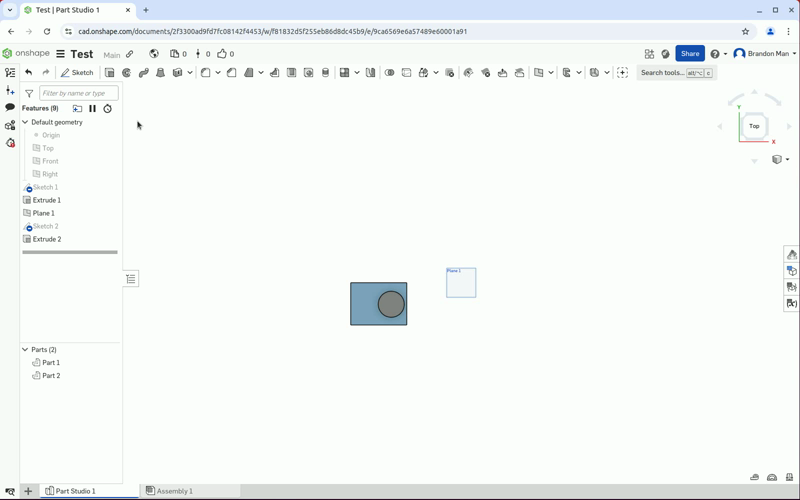
key(shift+h)
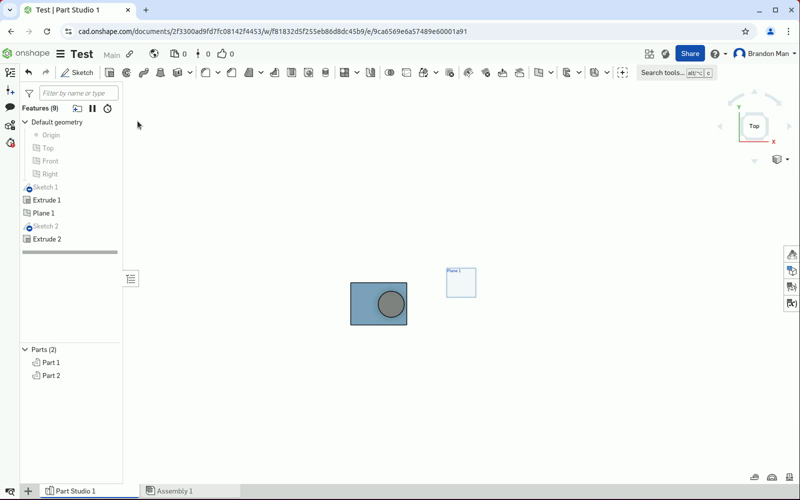
mouse_move(73, 189)
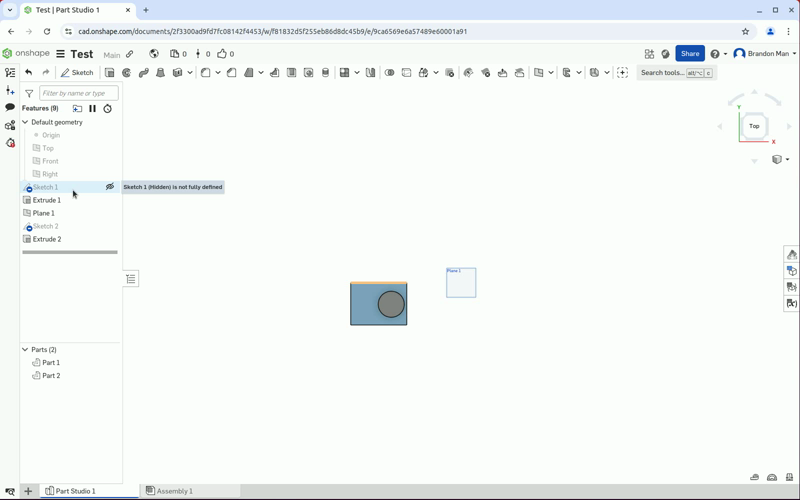
click(73, 189)
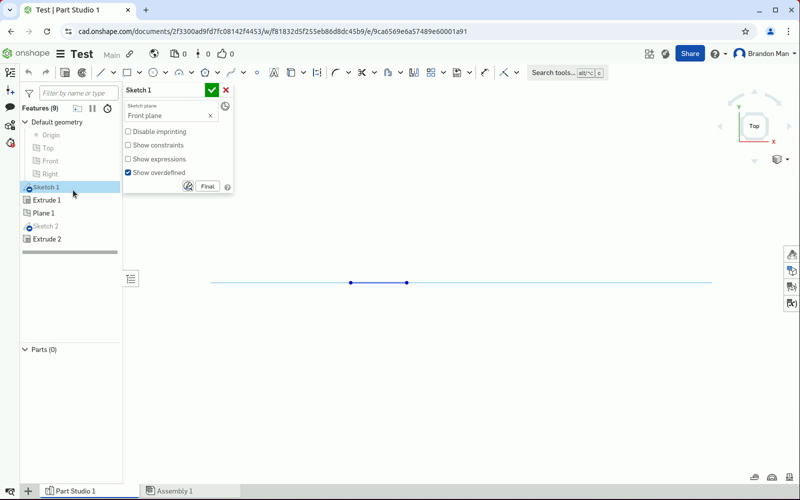
mouse_move(229, 92)
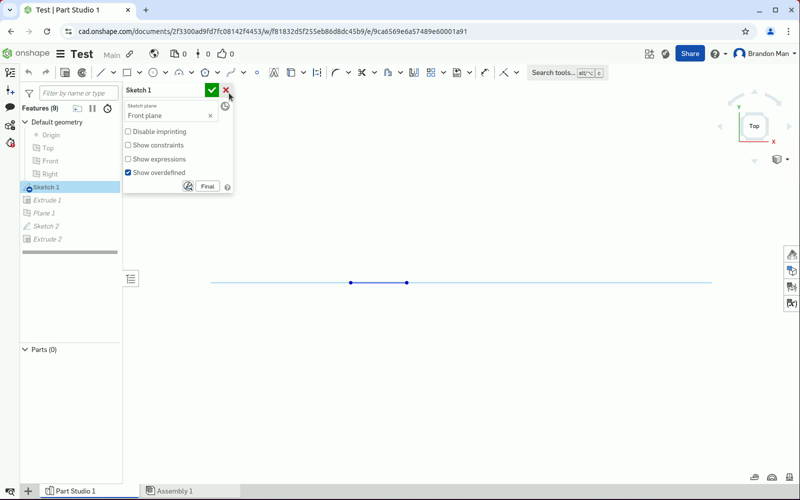
click(229, 92)
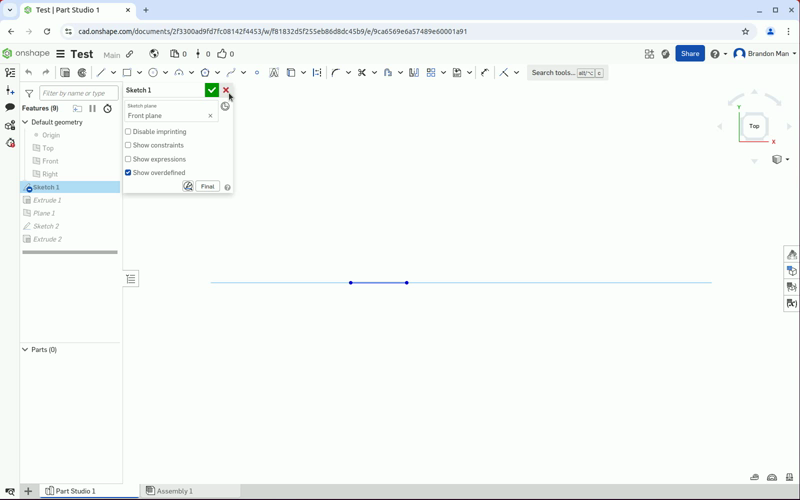
key(shift+s)
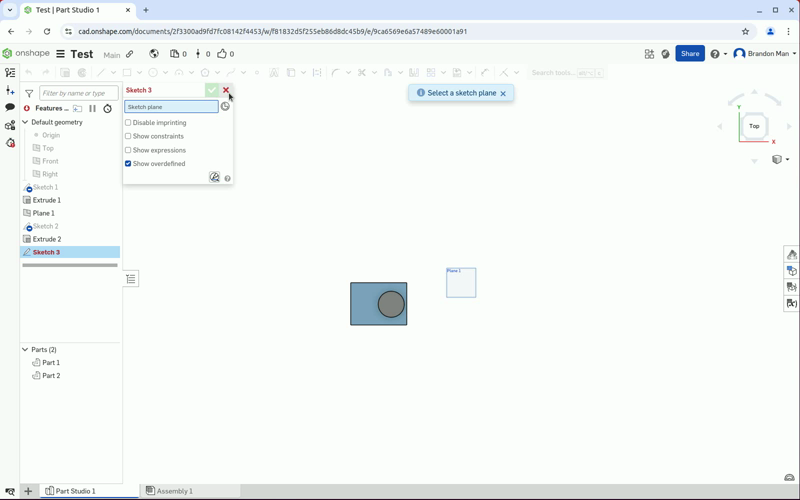
mouse_move(73, 215)
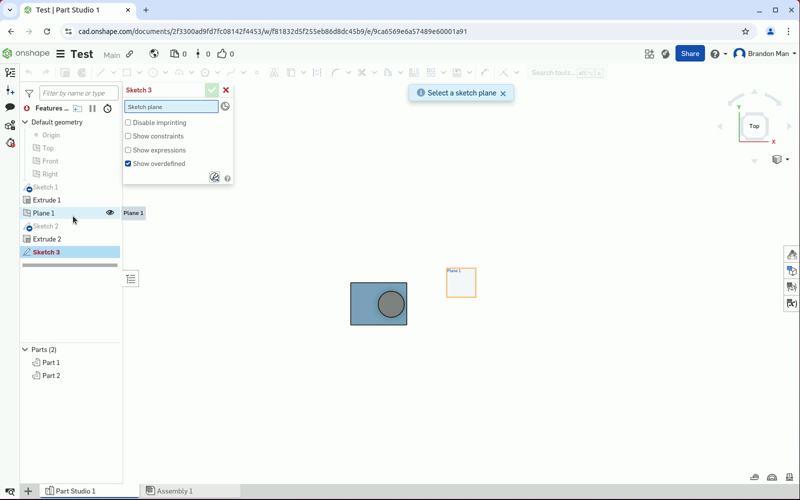
click(73, 215)
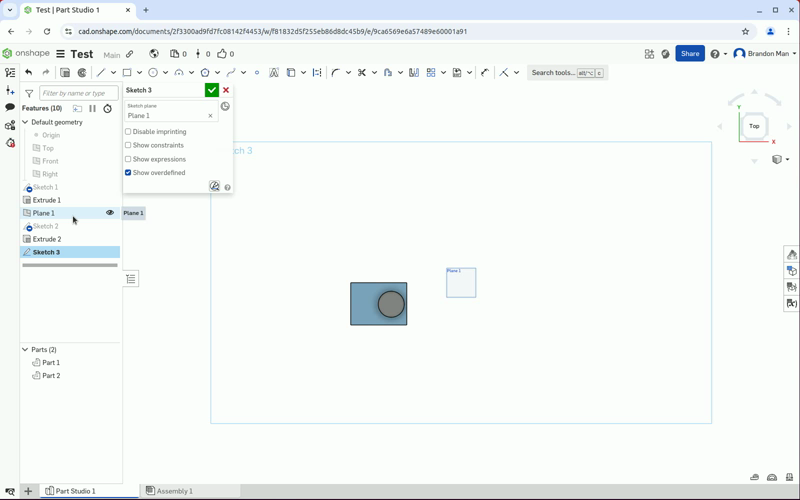
mouse_move(73, 352)
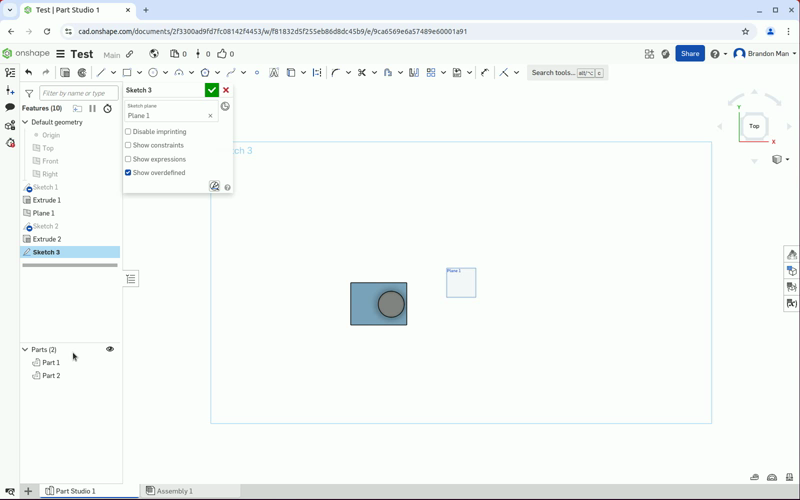
key(y)
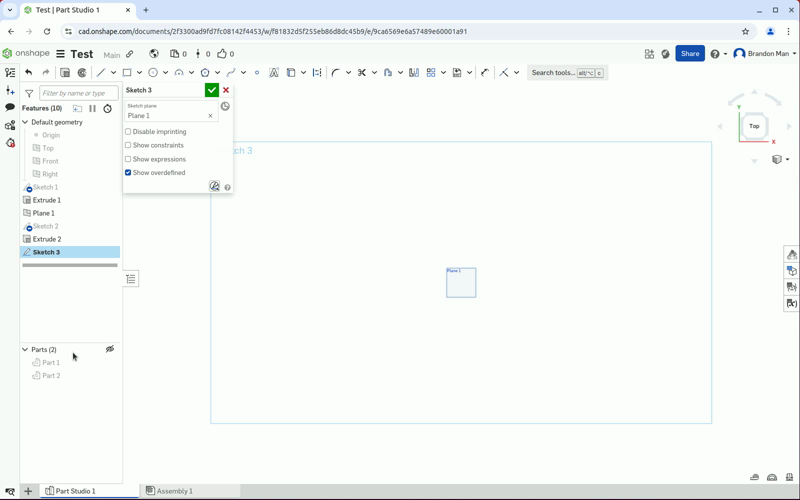
key(c)
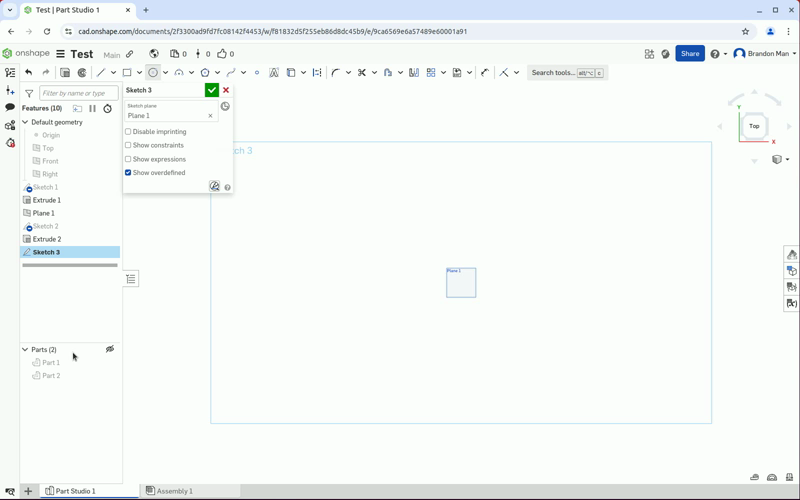
key_down(shift)
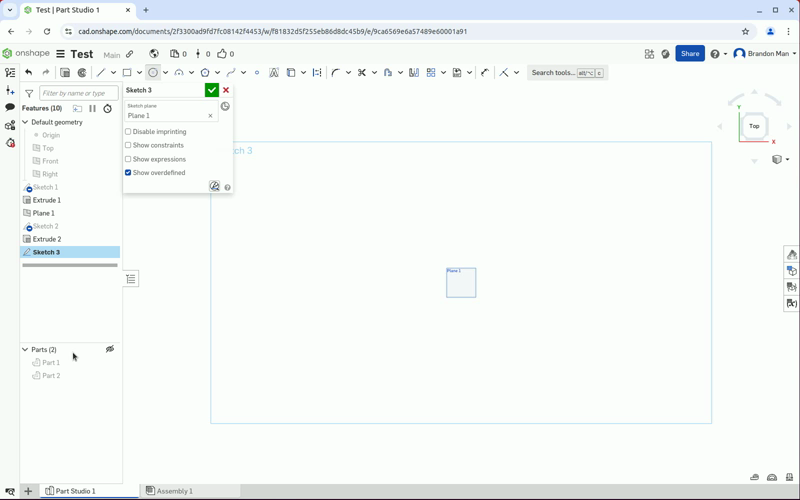
mouse_move(365, 304)
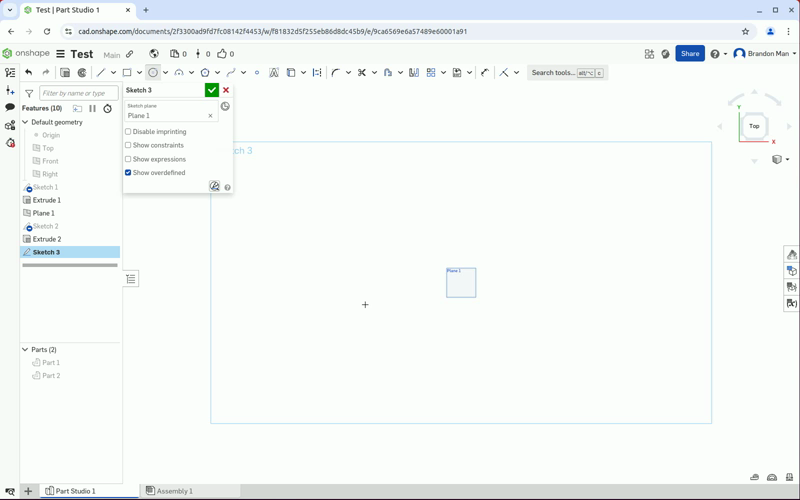
click(365, 304)
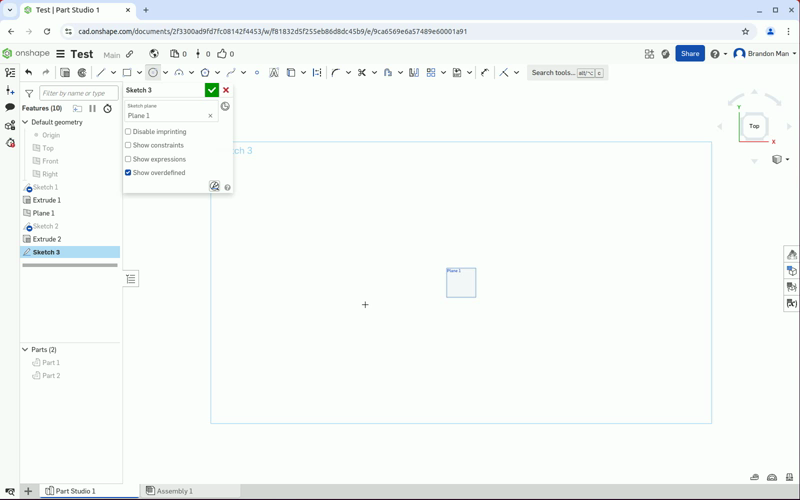
key_up(shift)
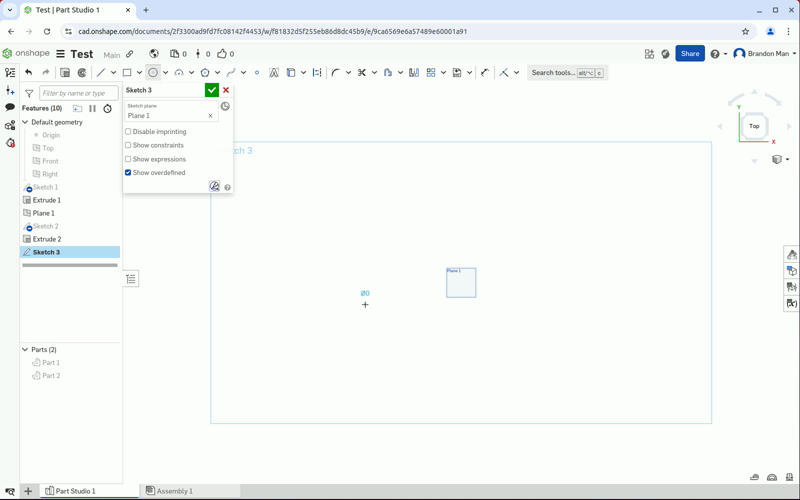
mouse_move(377, 304)
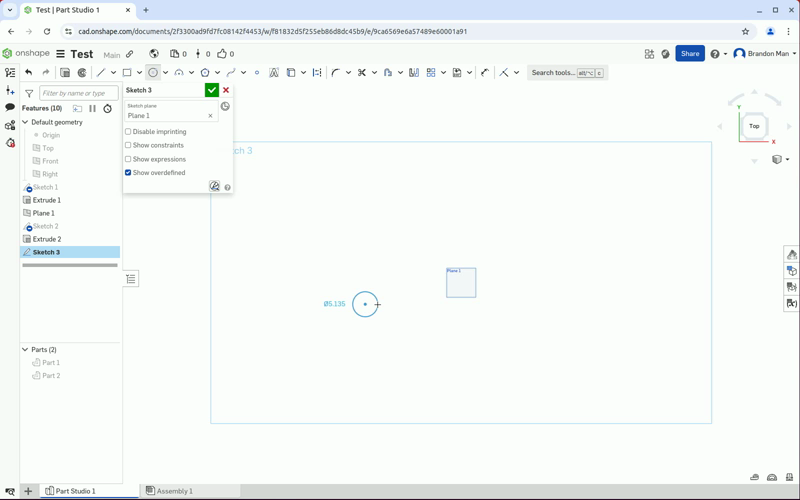
click(377, 304)
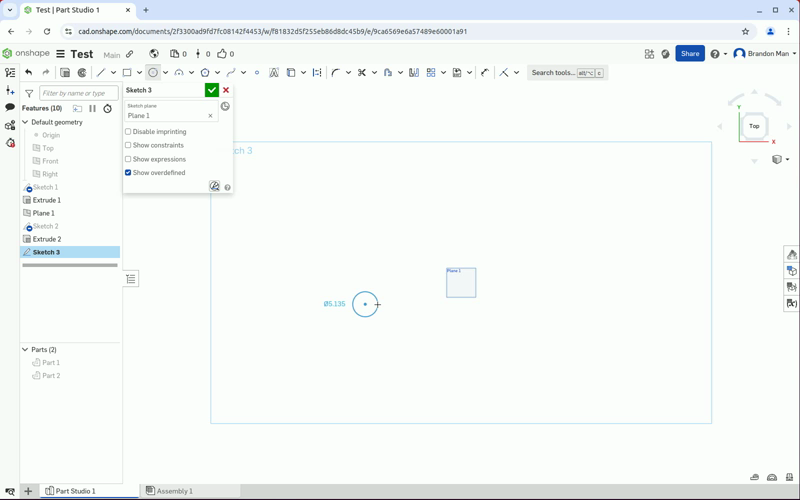
key(esc)
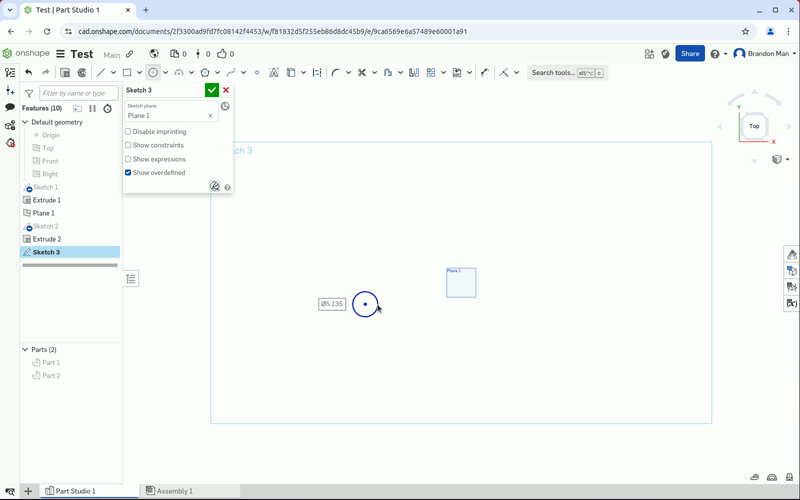
mouse_move(367, 304)
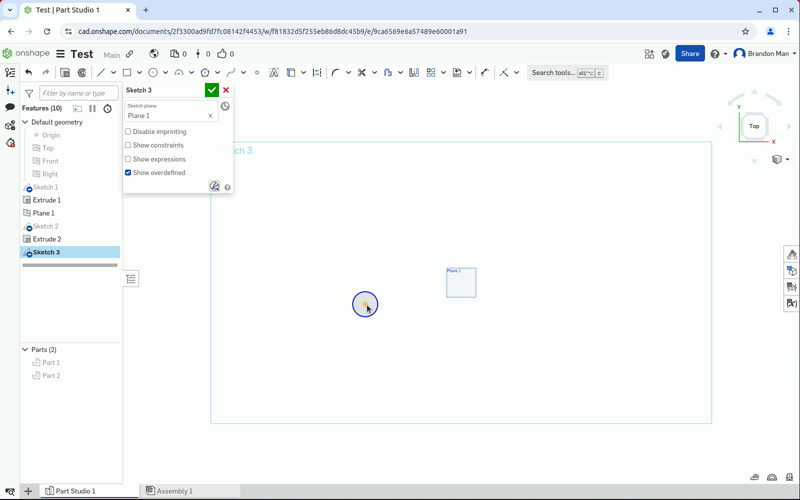
scroll(6)
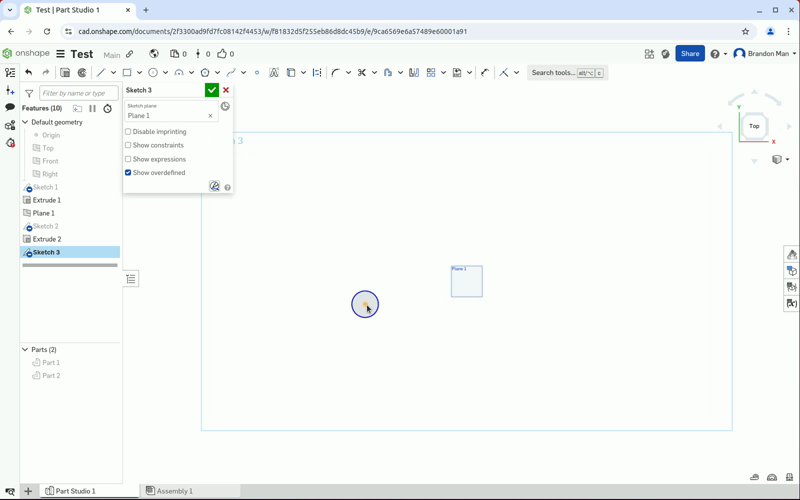
scroll(6)
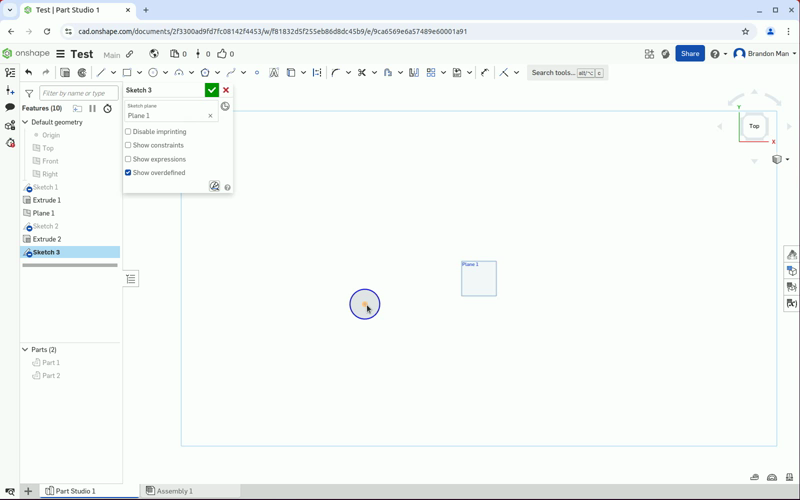
scroll(6)
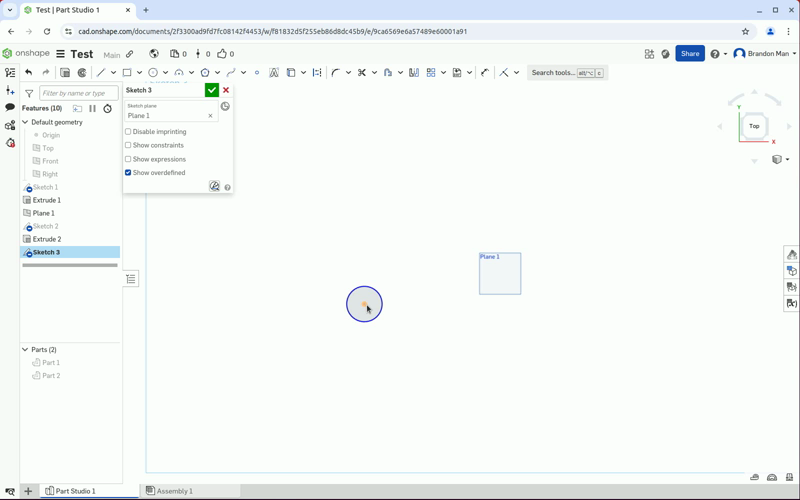
scroll(6)
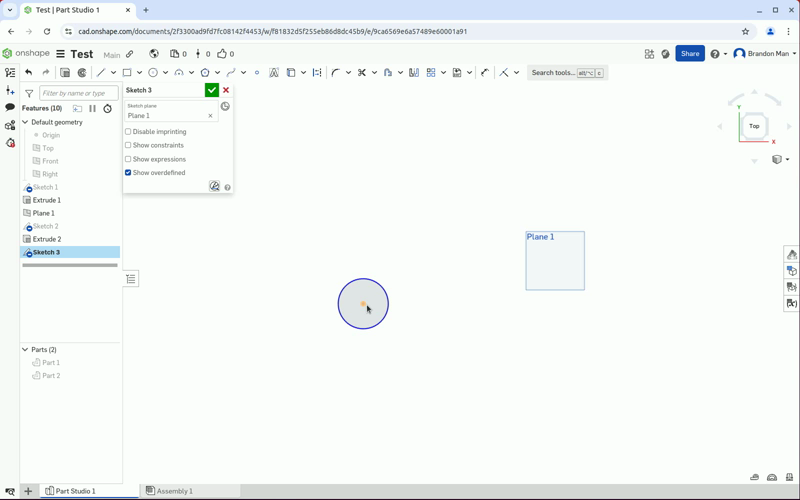
scroll(6)
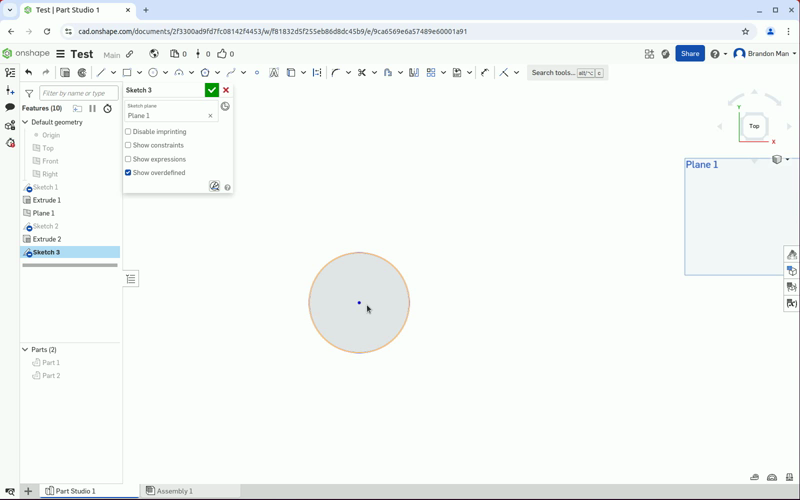
scroll(6)
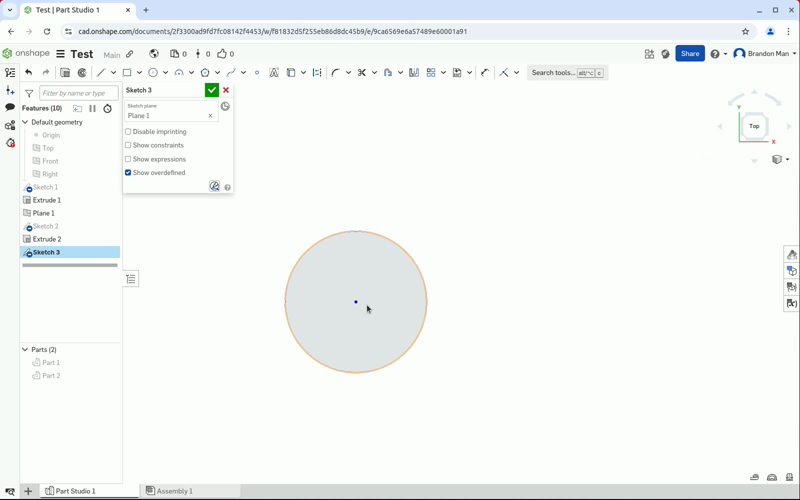
scroll(6)
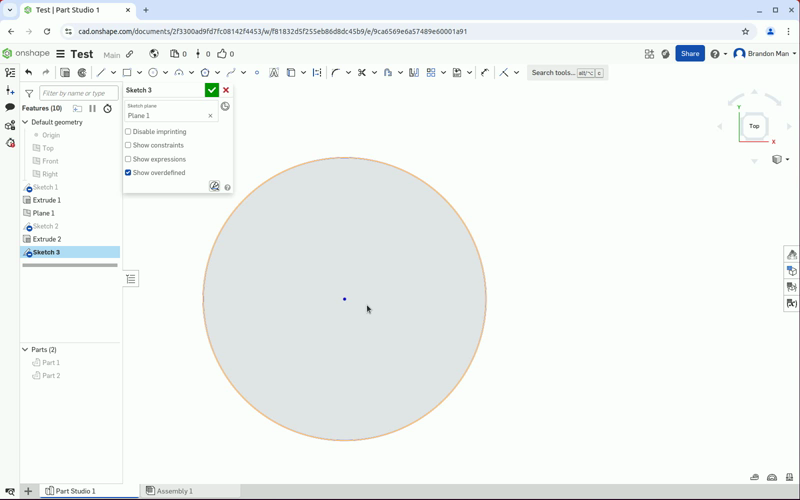
click(367, 304)
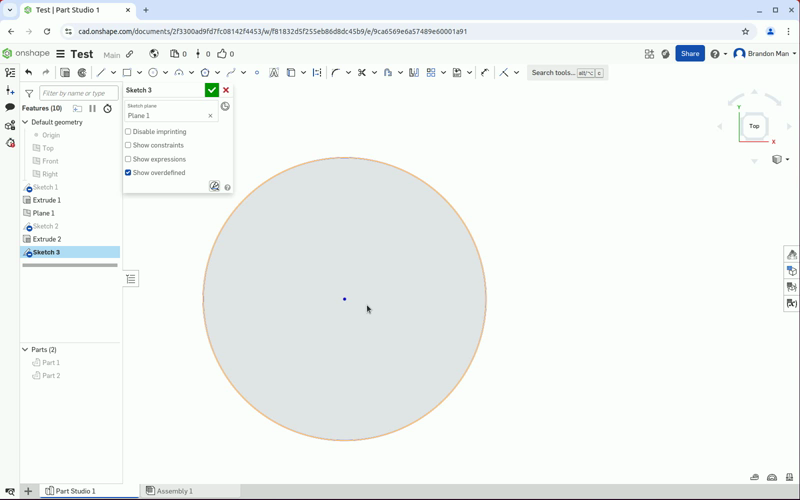
scroll(-6)
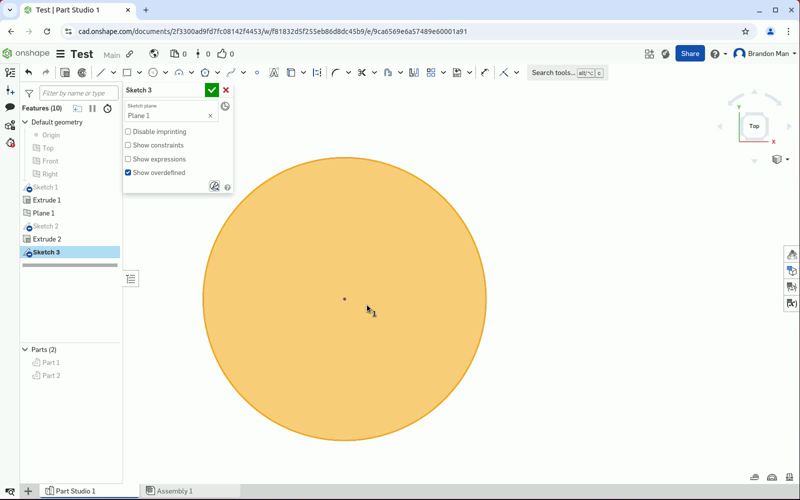
scroll(-6)
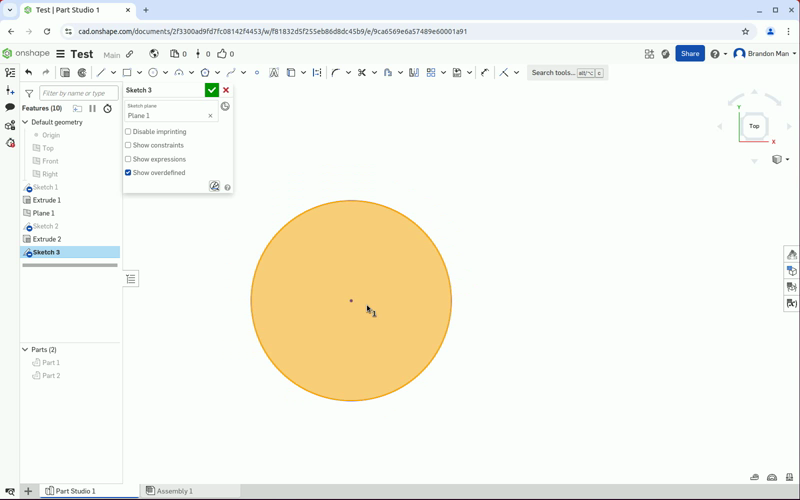
scroll(-6)
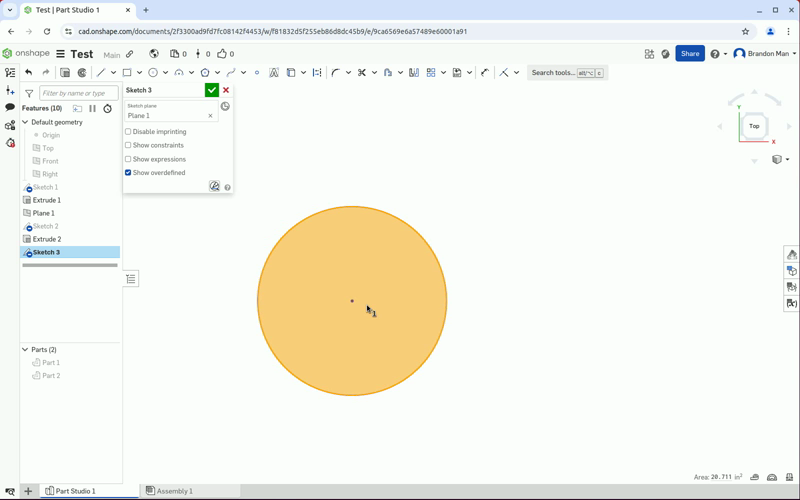
scroll(-6)
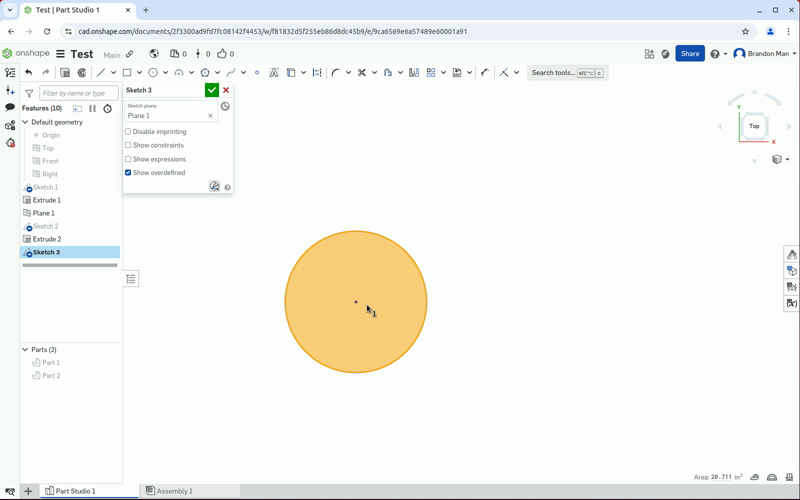
scroll(-6)
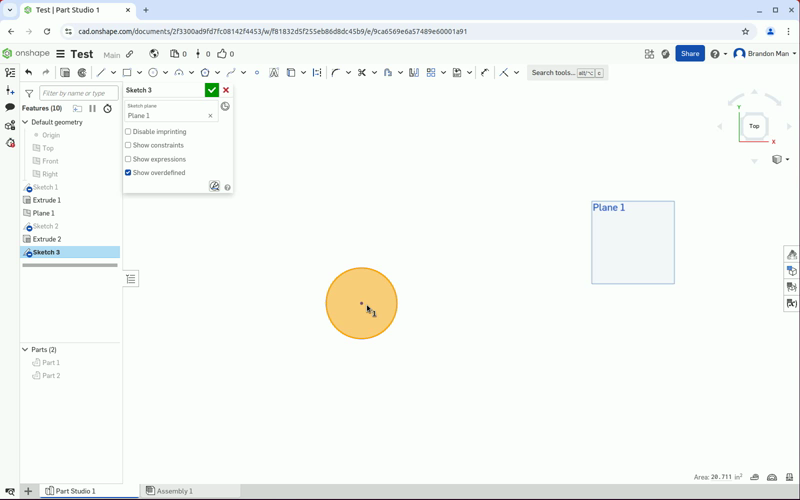
scroll(-6)
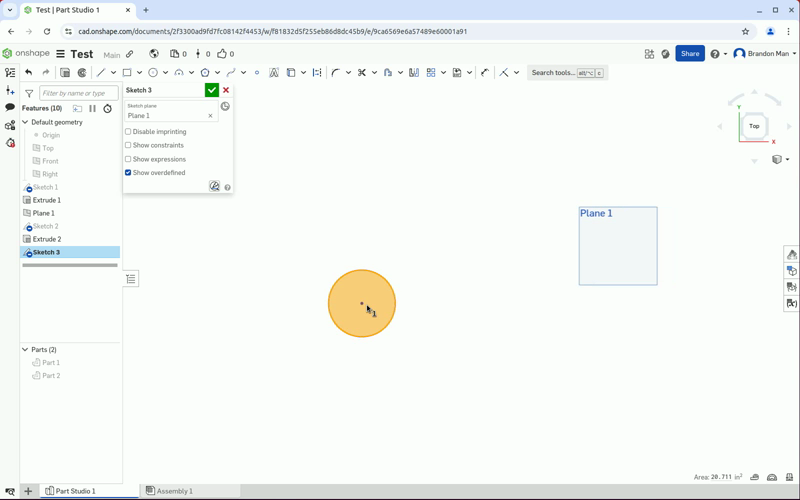
scroll(-6)
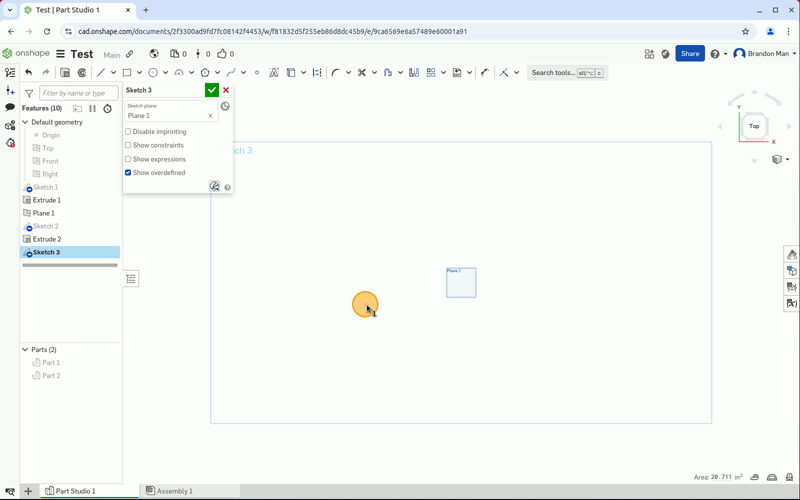
mouse_move(73, 352)
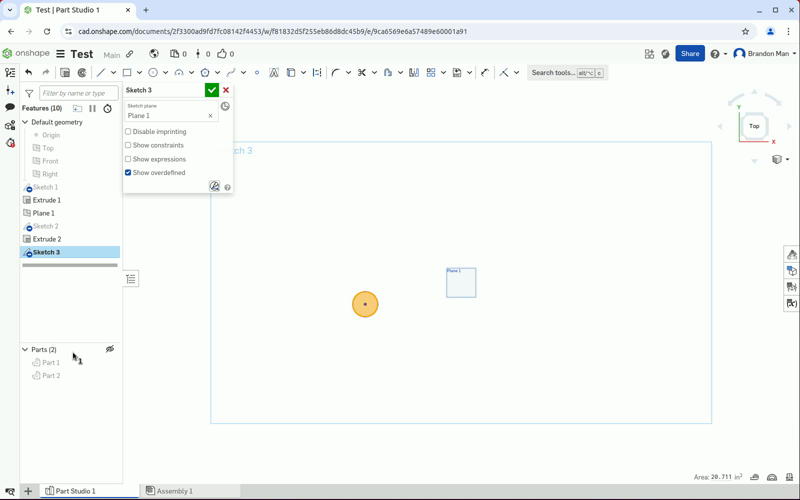
key(shift+y)
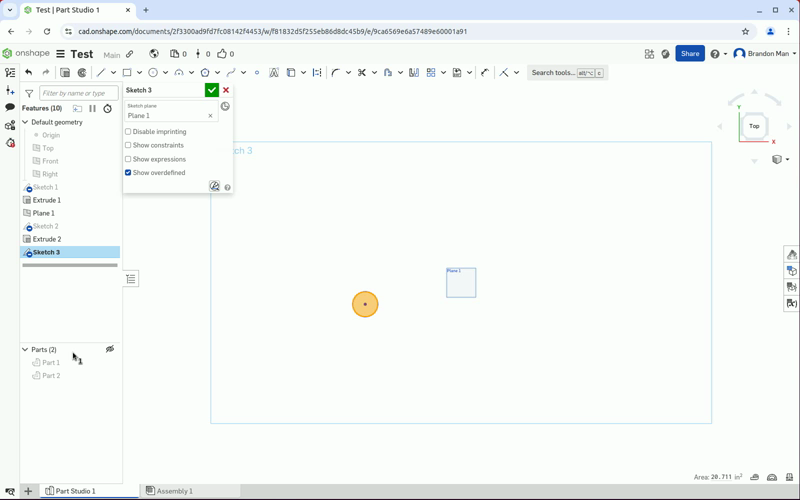
key(shift+e)
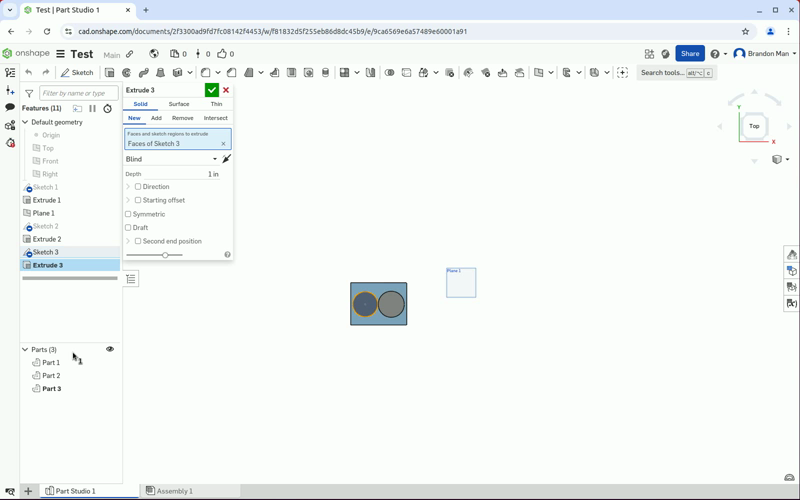
mouse_move(143, 106)
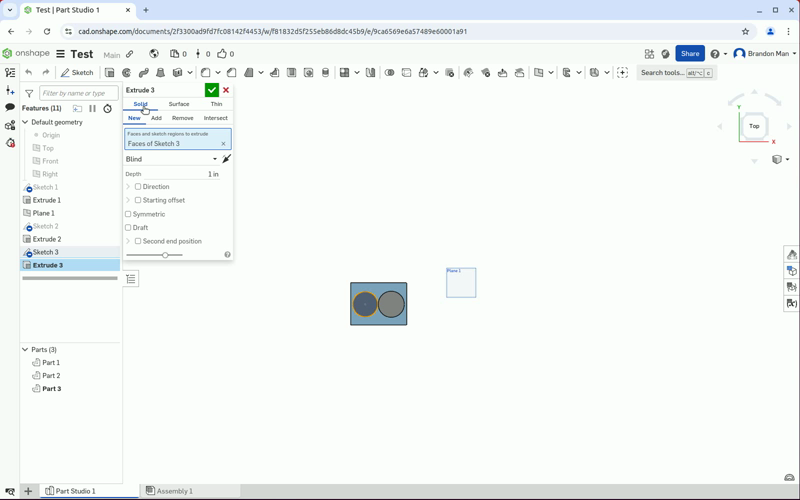
click(143, 106)
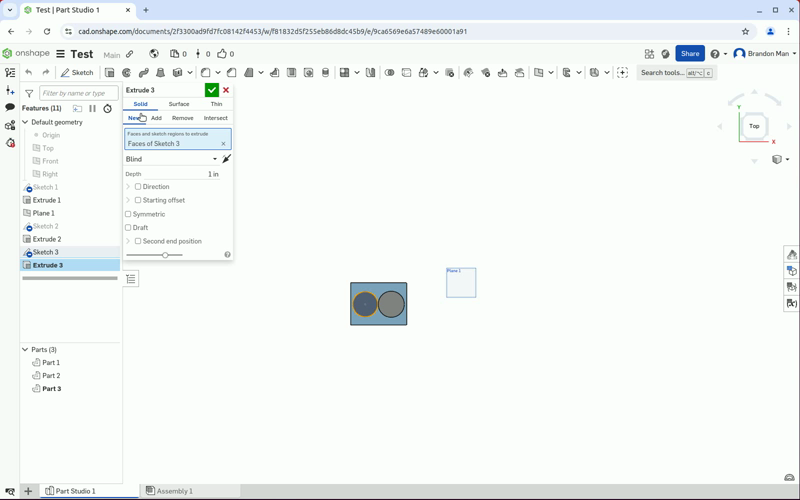
mouse_move(137, 120)
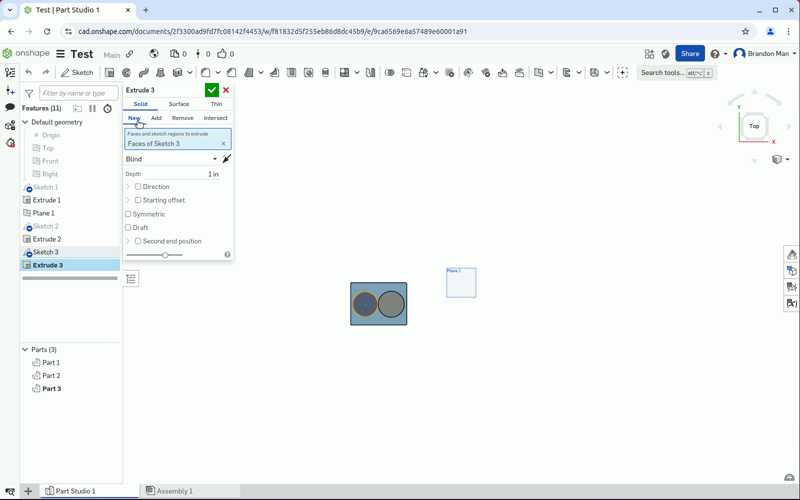
click(137, 120)
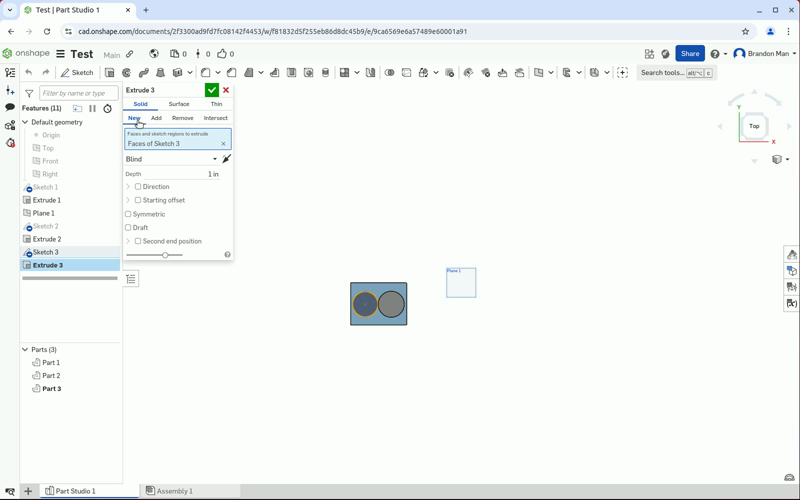
key(tab, 4)
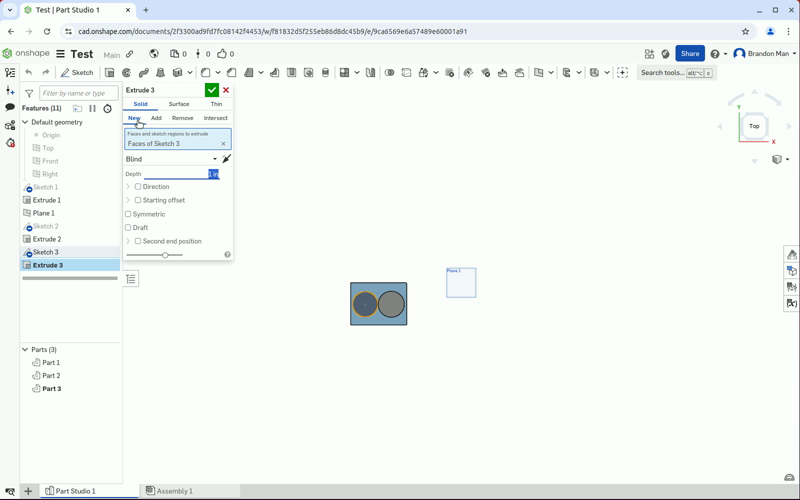
text(1.685)
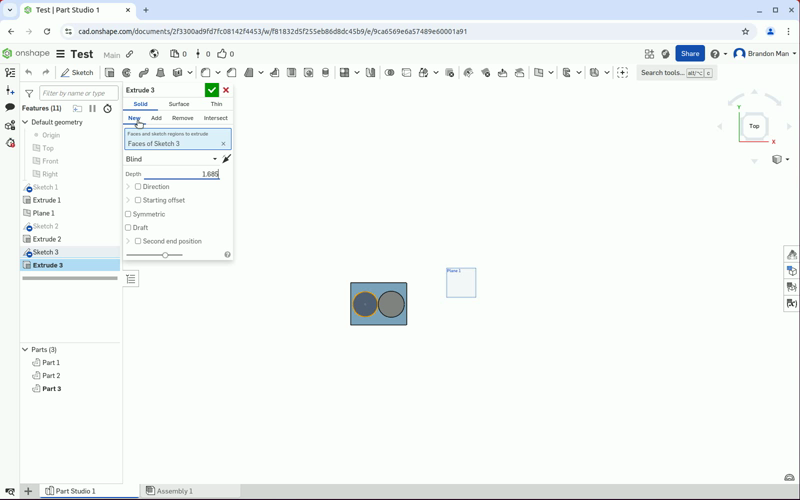
key(enter)
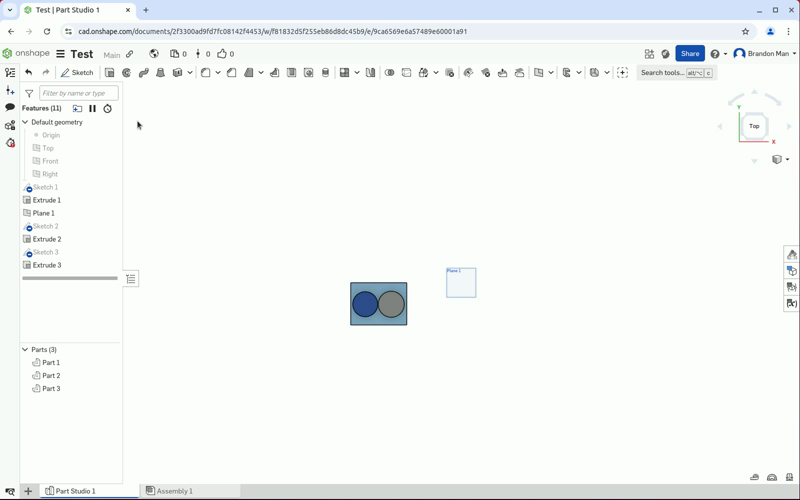
key(shift+h)
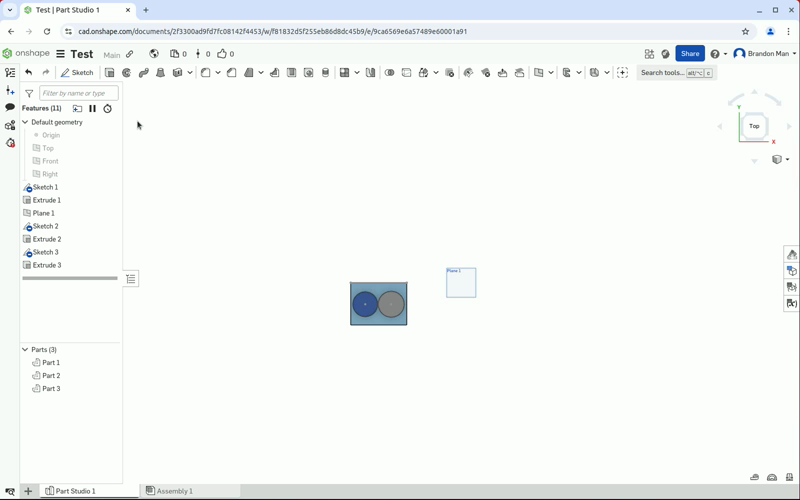
key(shift+h)
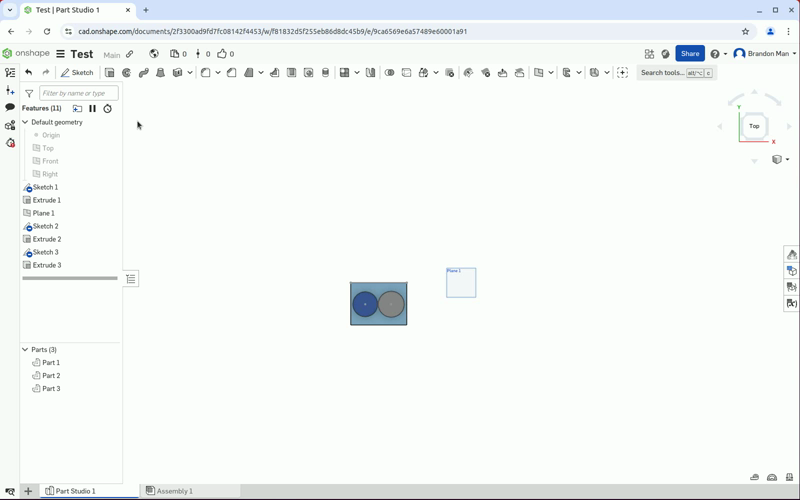
key(shift+7)
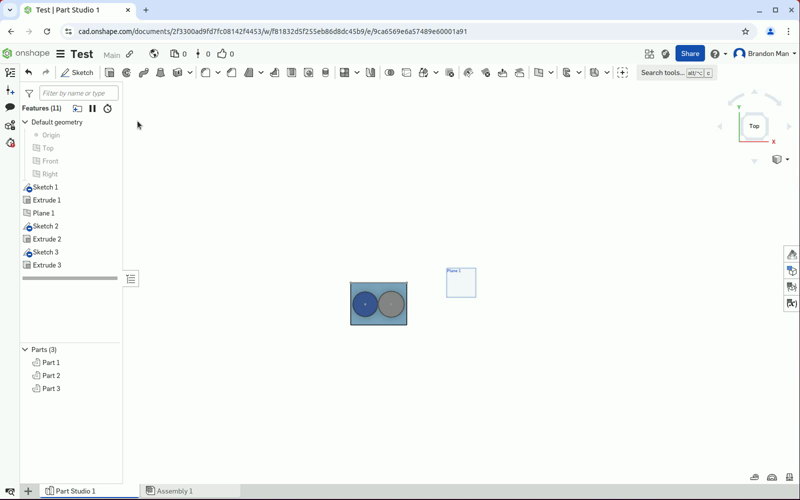
key(up, 3)
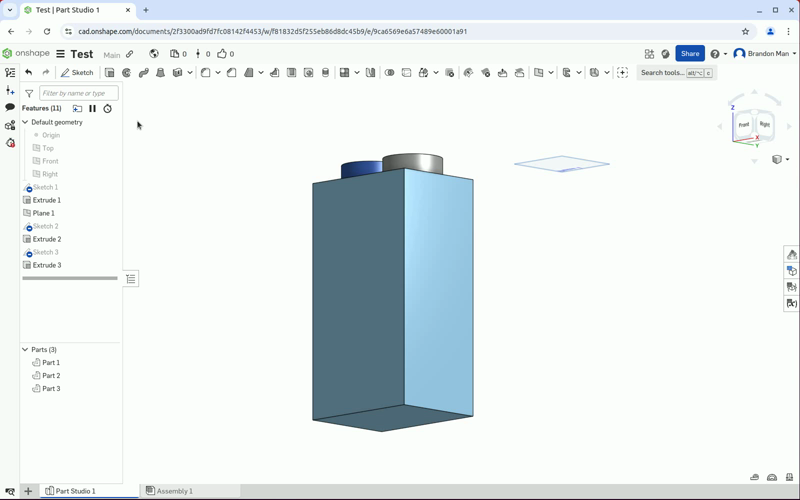
key(left, 3)
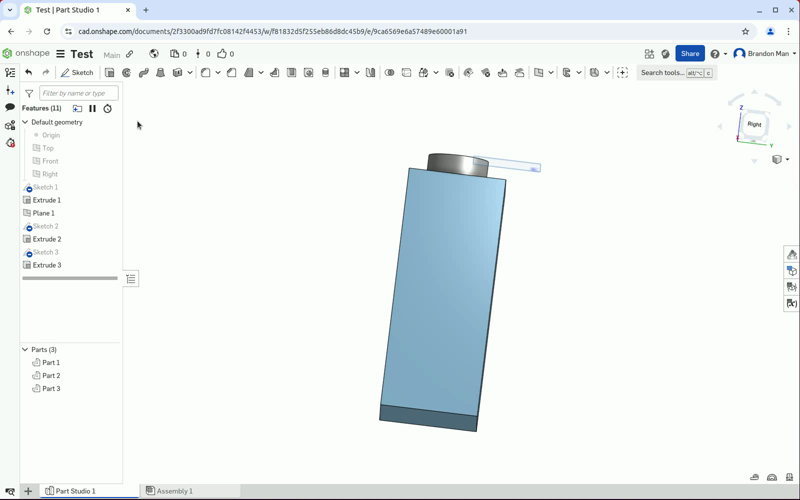
key(right, 3)
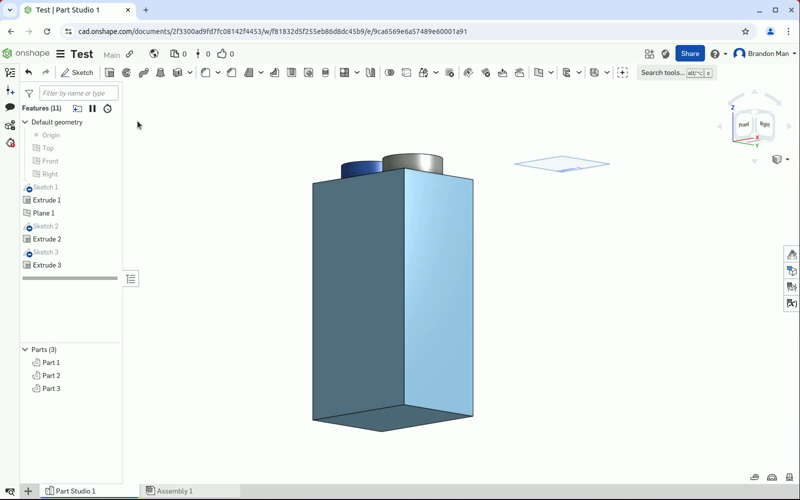
key(down, 3)
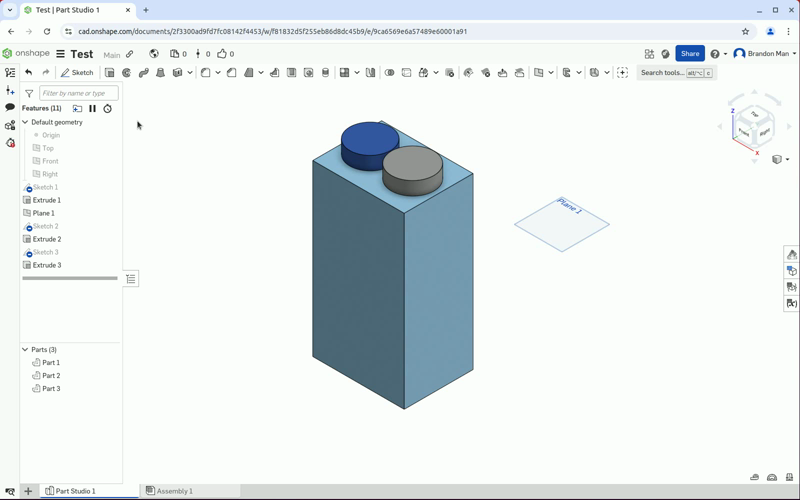
mouse_move(73, 189)
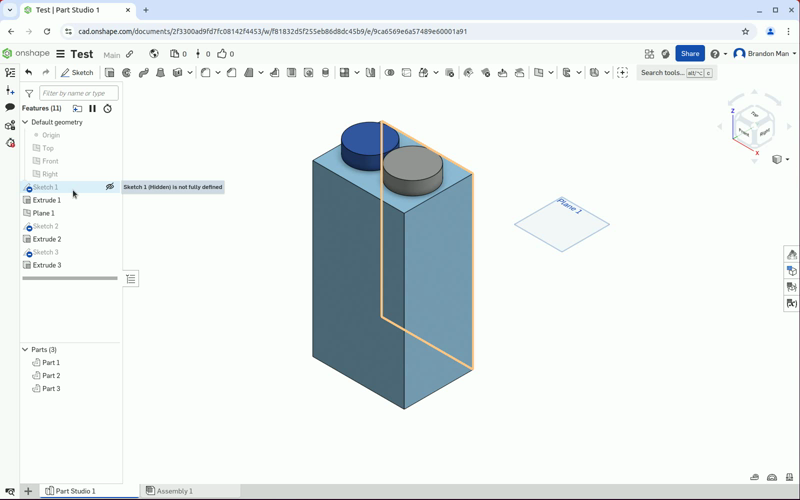
click(73, 189)